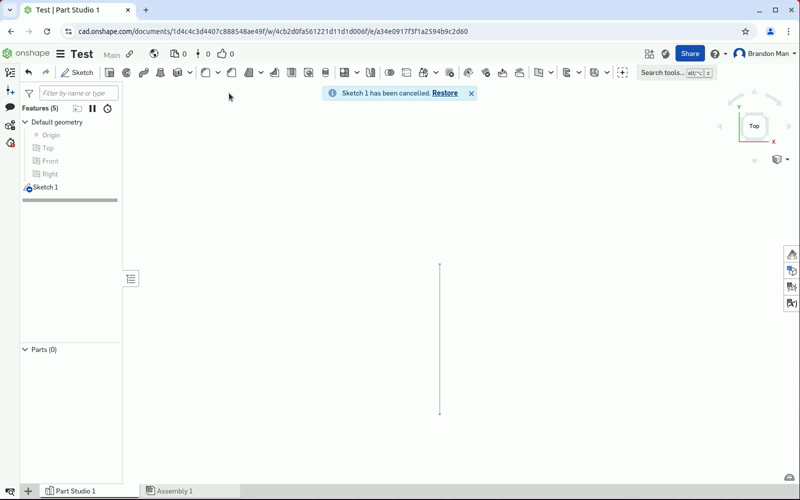
key(shift+h)
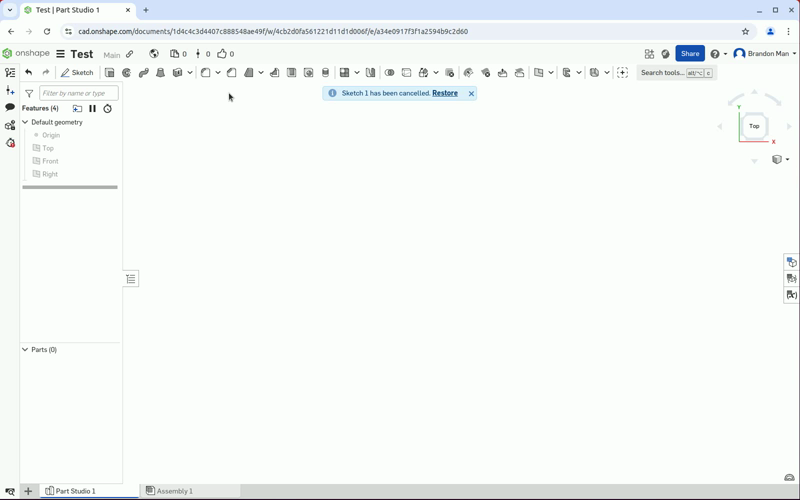
mouse_move(73, 352)
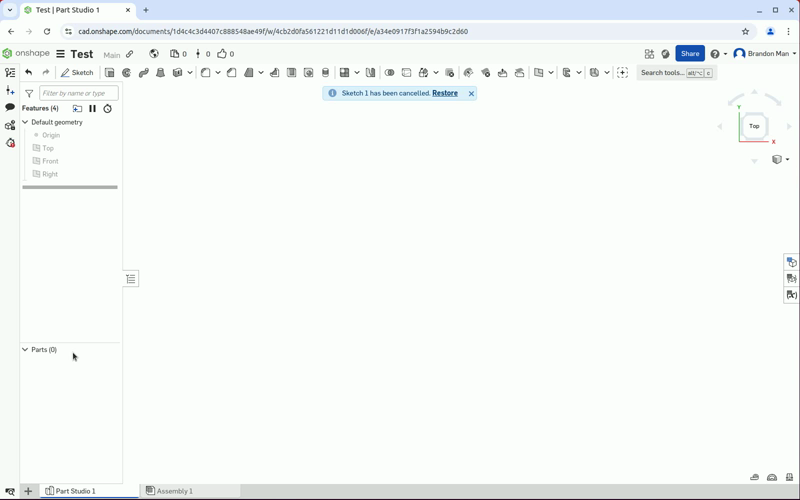
key(y)
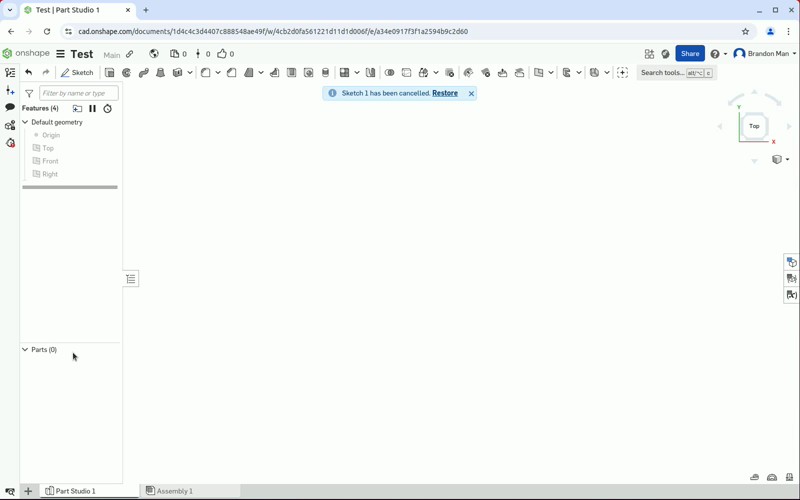
key(shift+p)
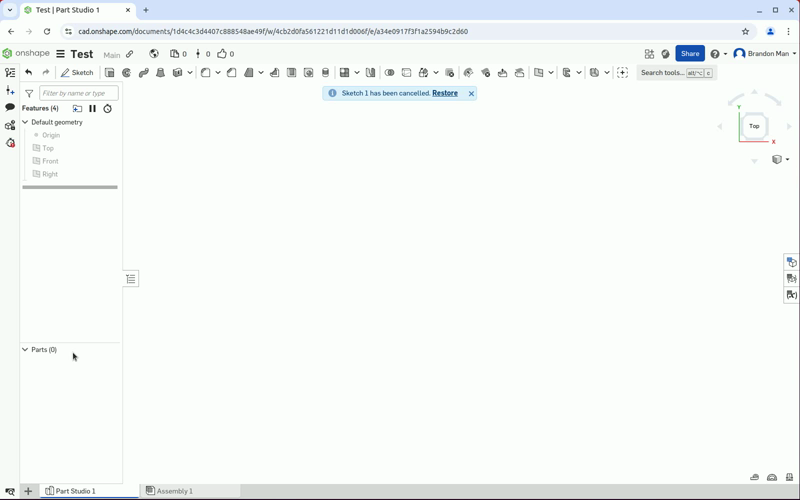
key(space)
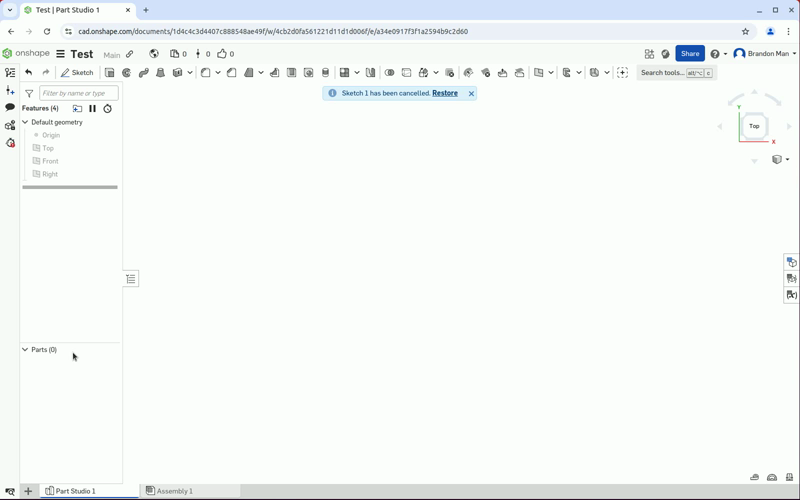
key_down(shift)
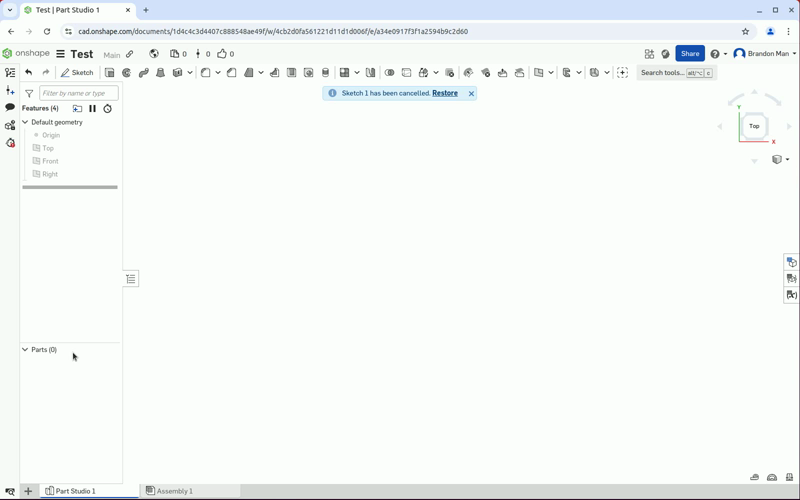
key(up)
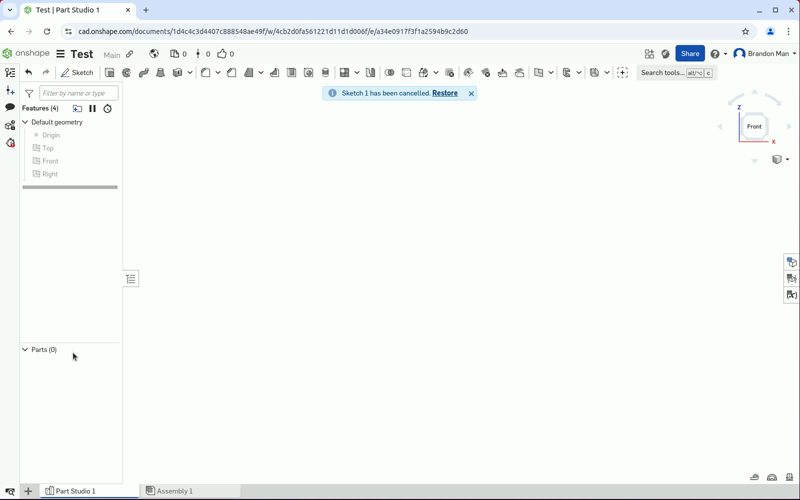
key_up(shift)
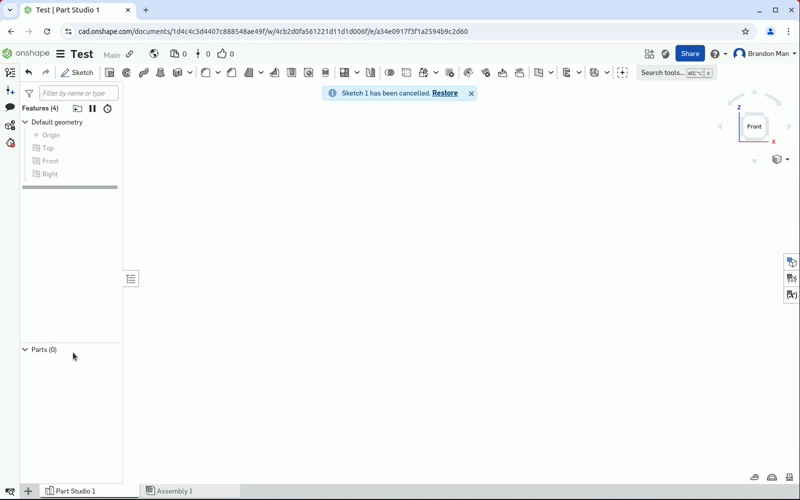
mouse_move(73, 352)
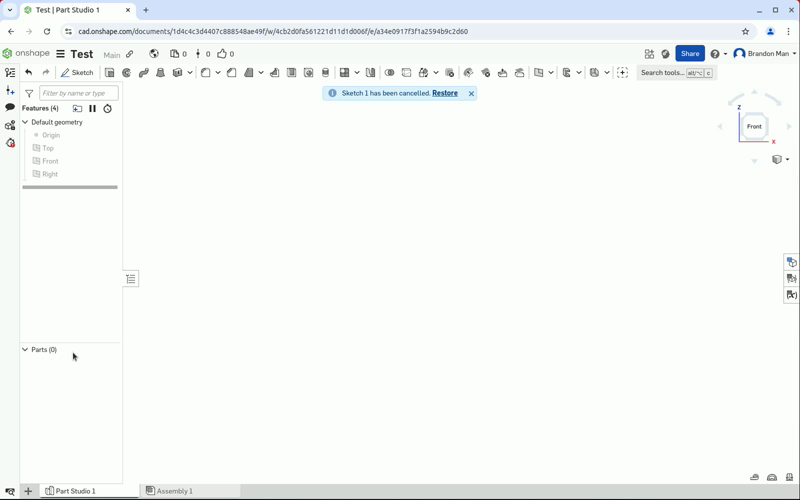
key(shift+y)
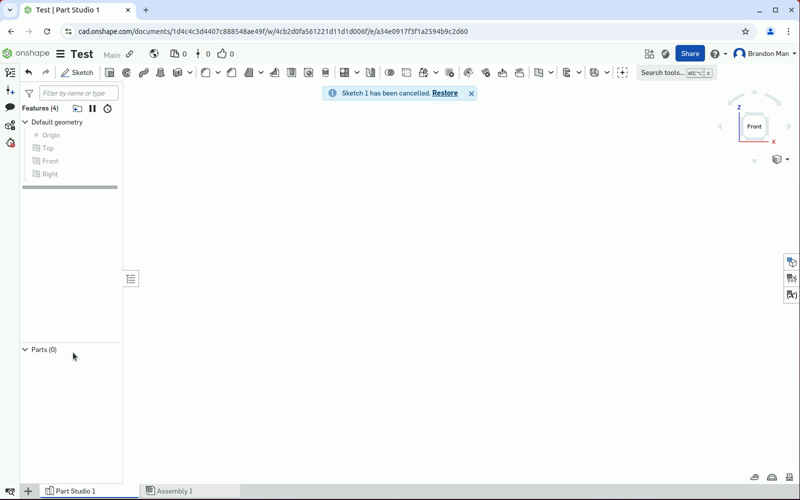
key(shift+s)
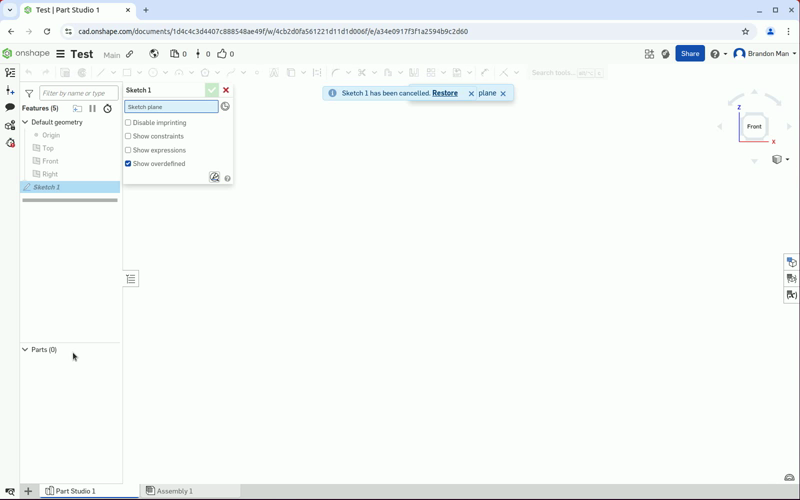
mouse_move(73, 163)
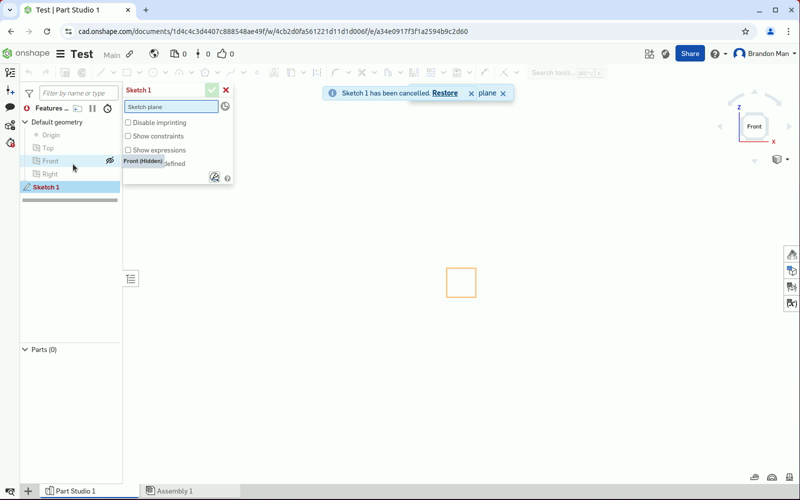
click(73, 163)
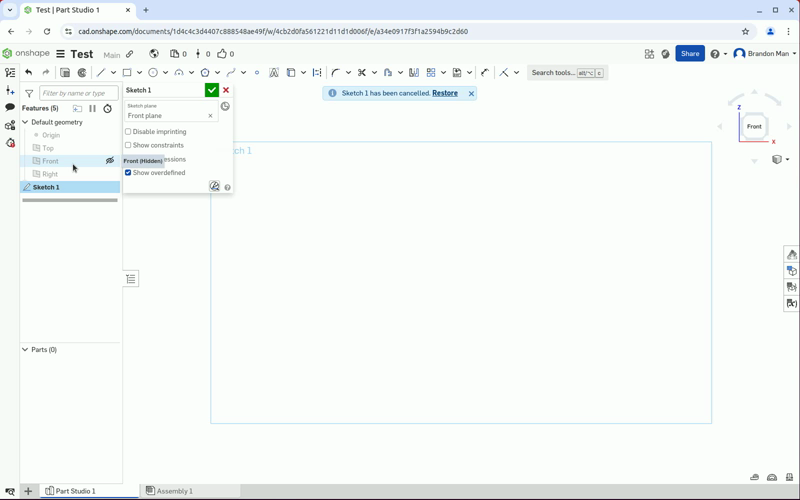
mouse_move(73, 352)
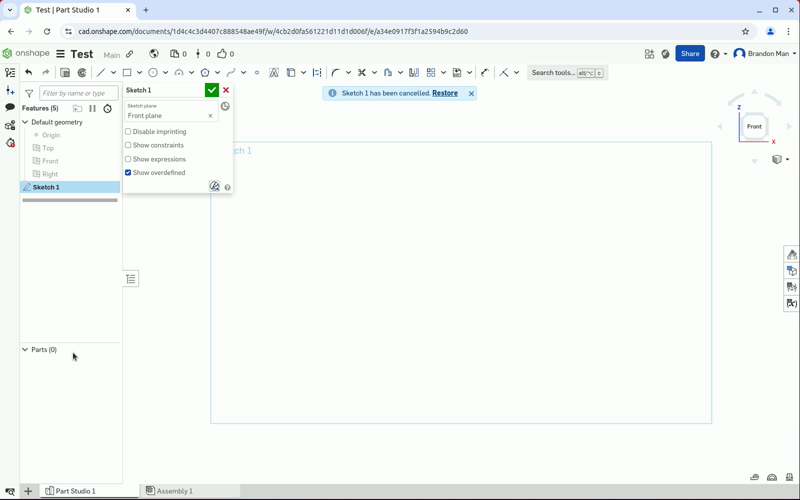
key(y)
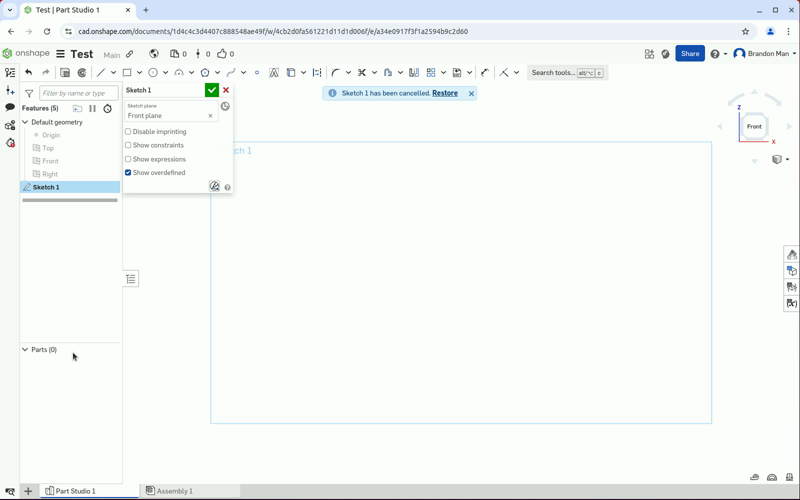
key(l)
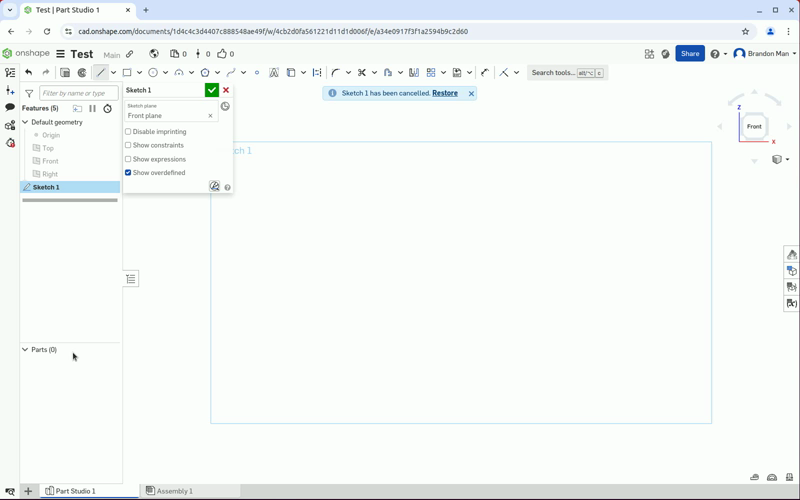
key_down(shift)
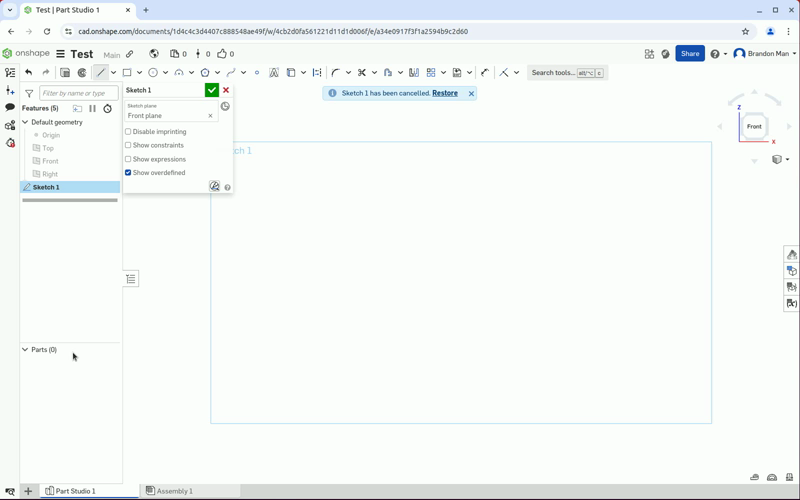
mouse_move(460, 259)
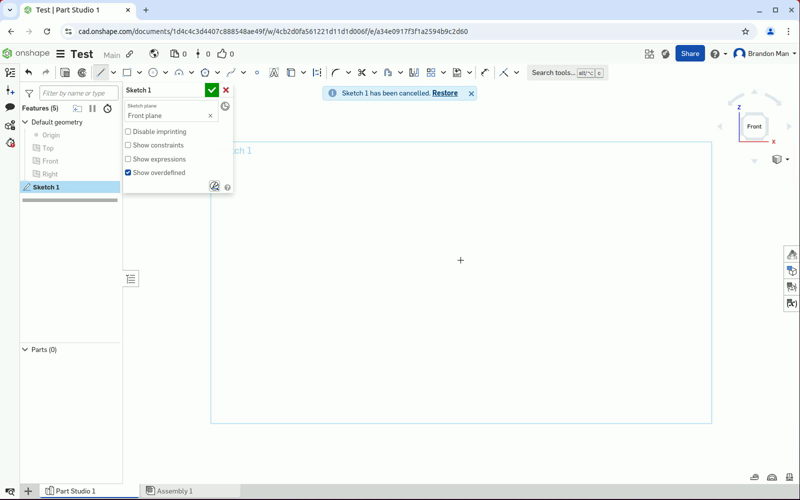
click(460, 259)
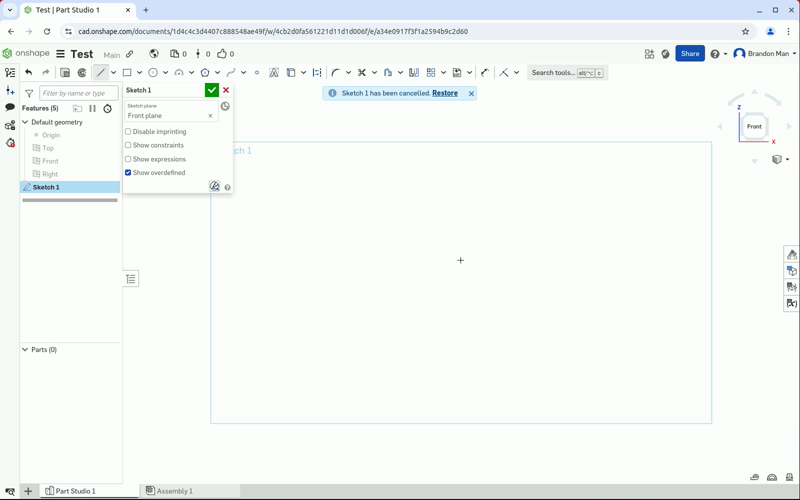
key_up(shift)
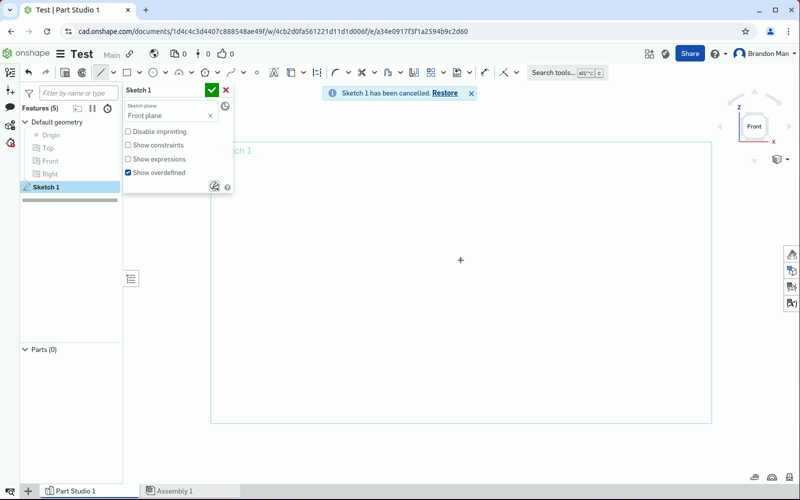
key_down(shift)
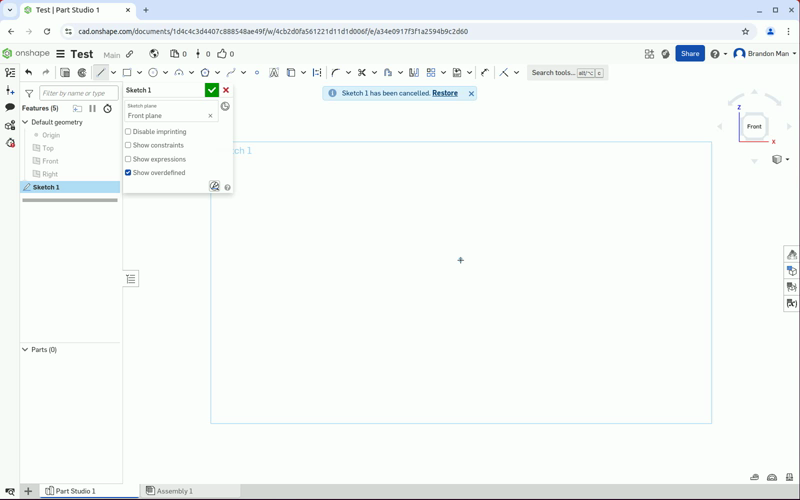
mouse_move(490, 259)
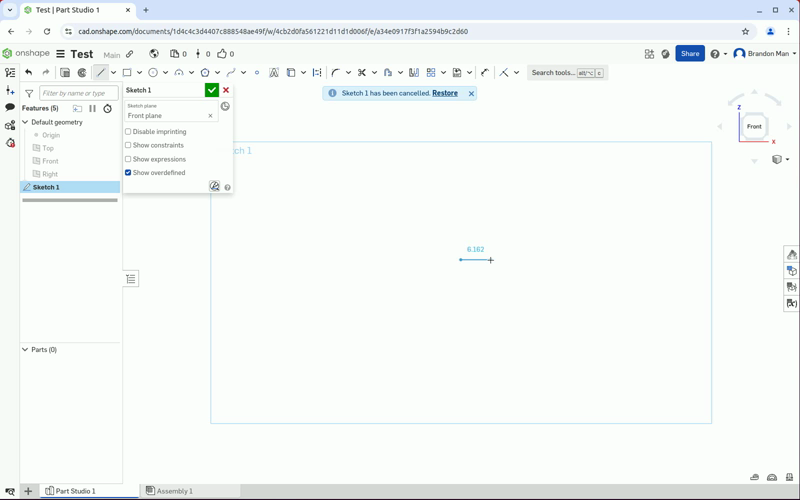
mouse_move(479, 259)
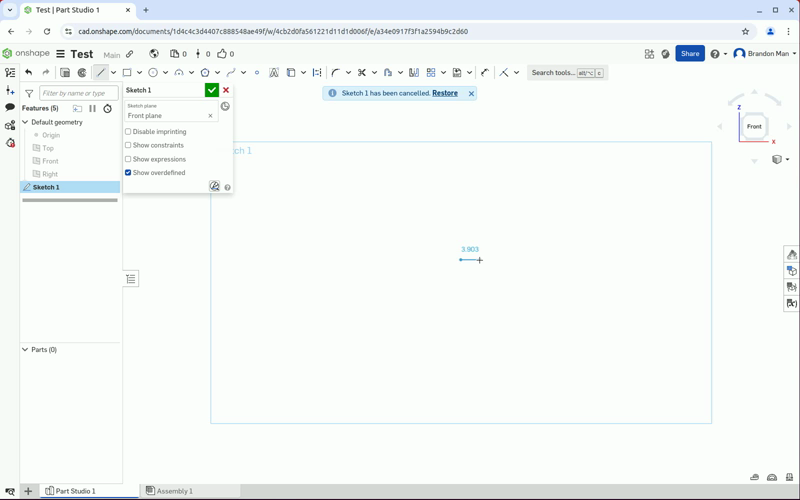
click(479, 259)
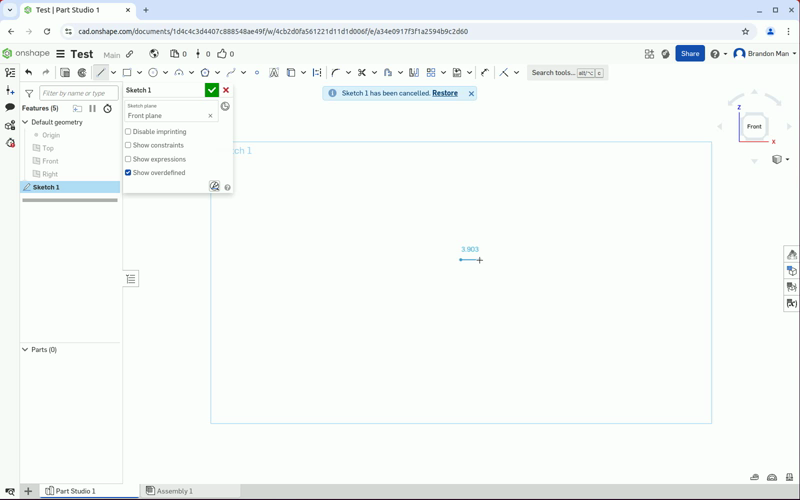
key_up(shift)
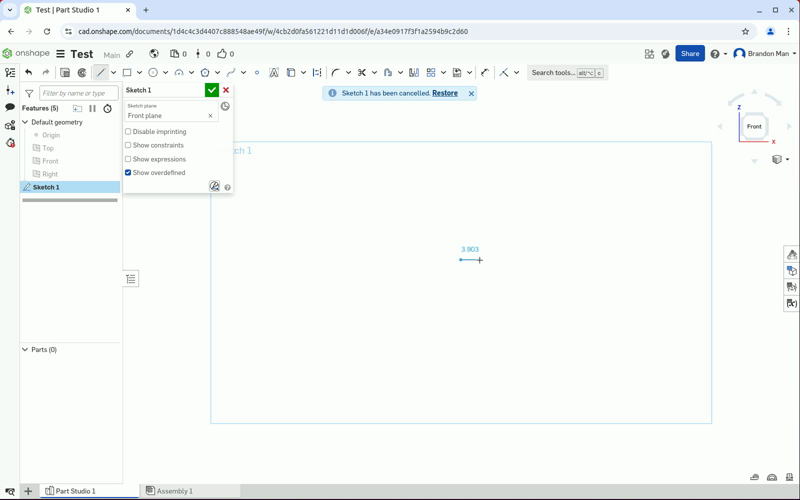
key(esc)
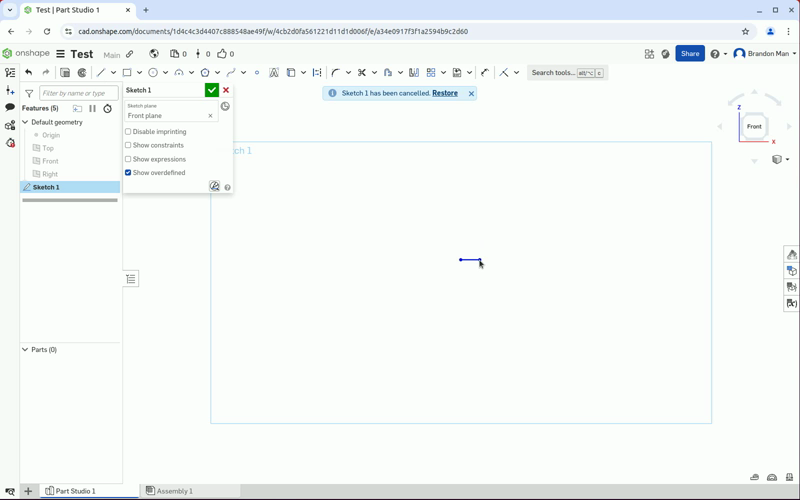
key(a)
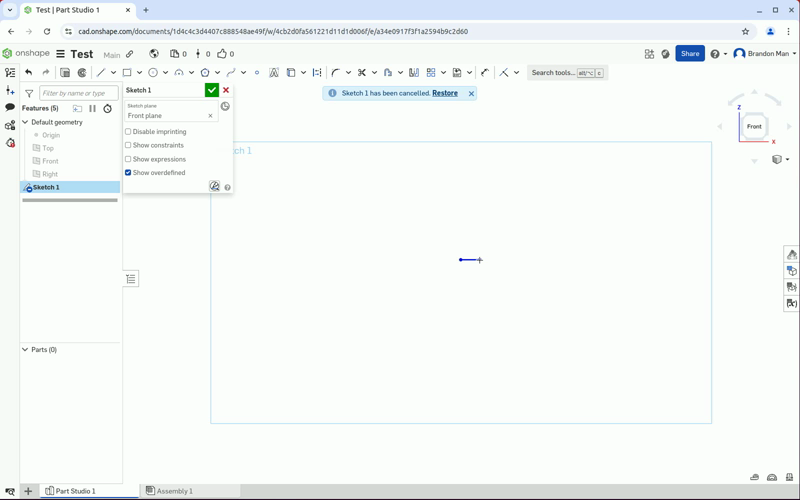
mouse_move(479, 259)
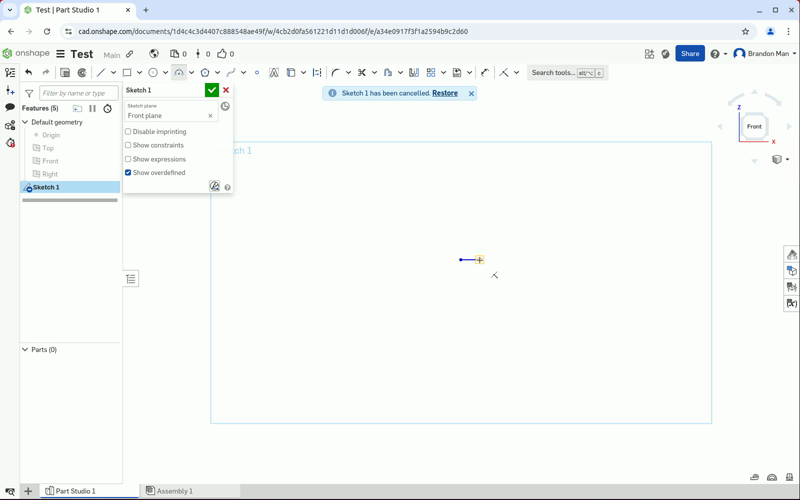
click(479, 259)
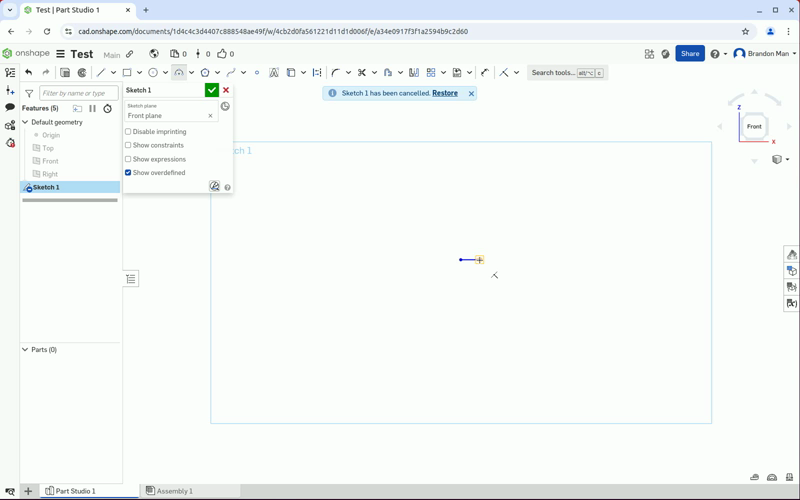
key_down(shift)
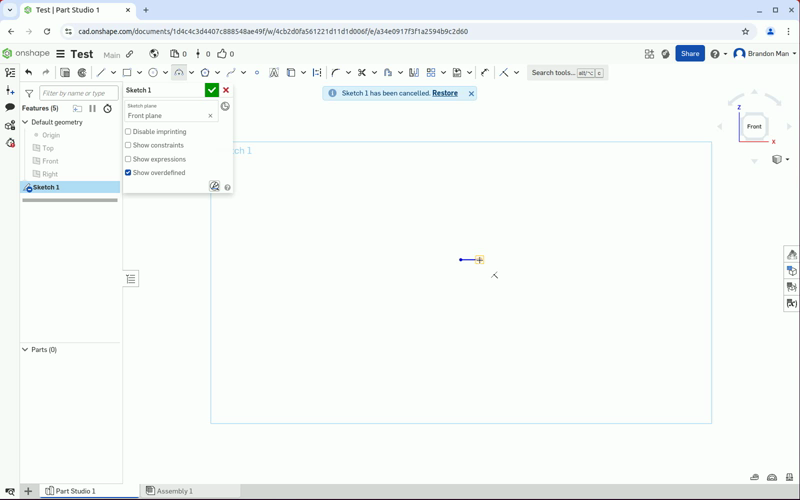
mouse_move(489, 269)
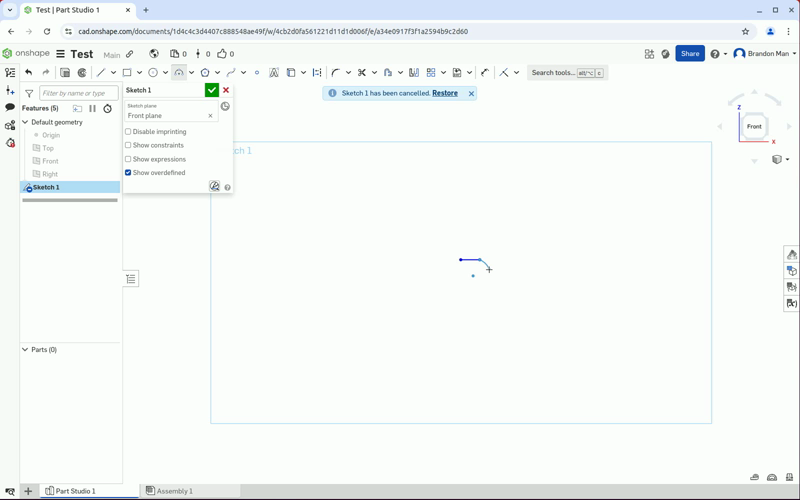
click(489, 269)
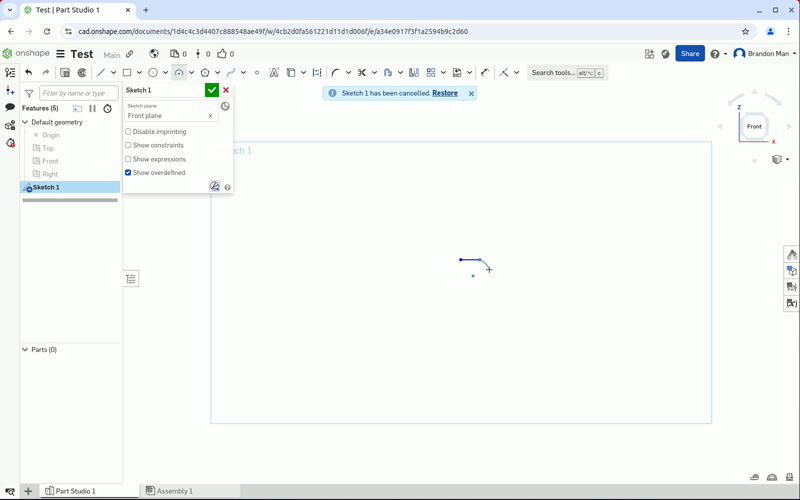
mouse_move(495, 252)
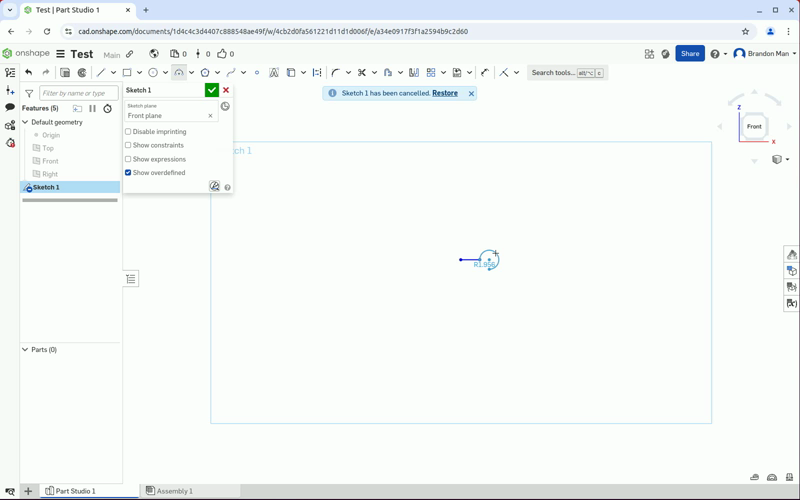
click(495, 252)
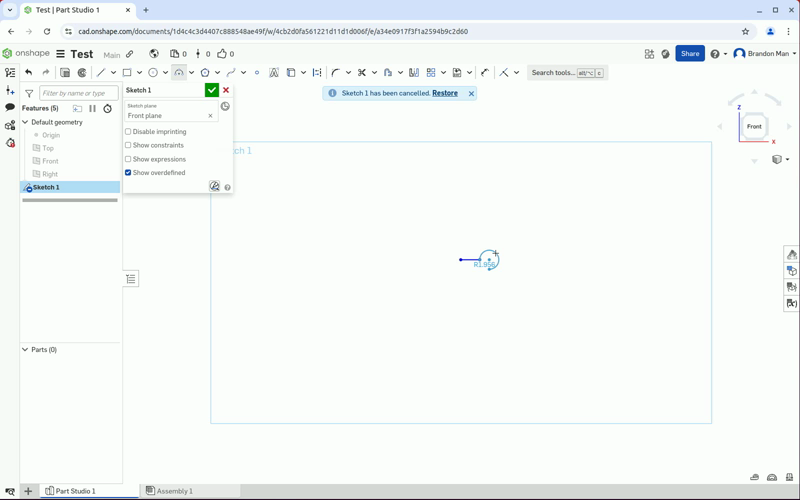
key_up(shift)
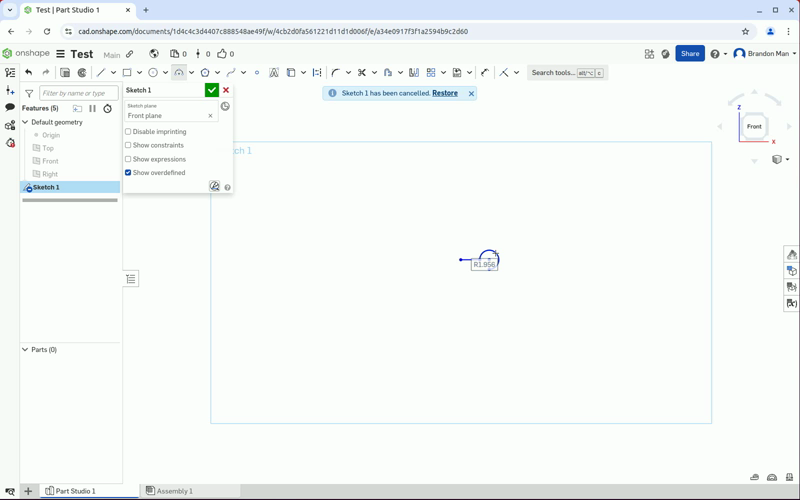
key(esc)
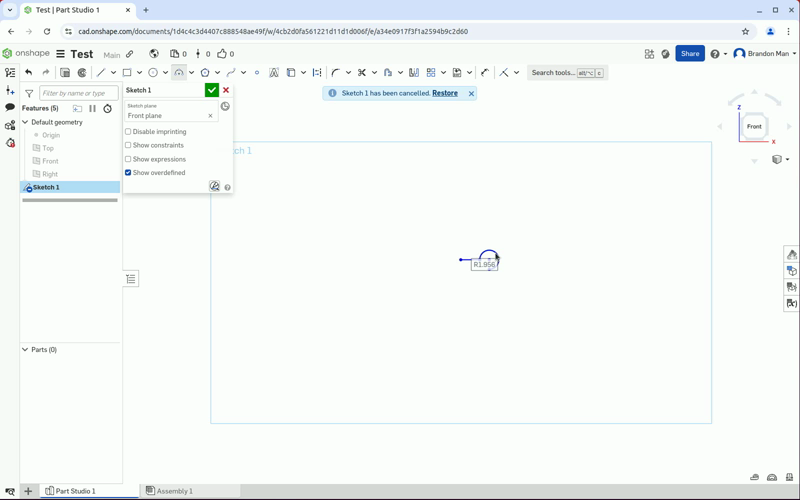
key(l)
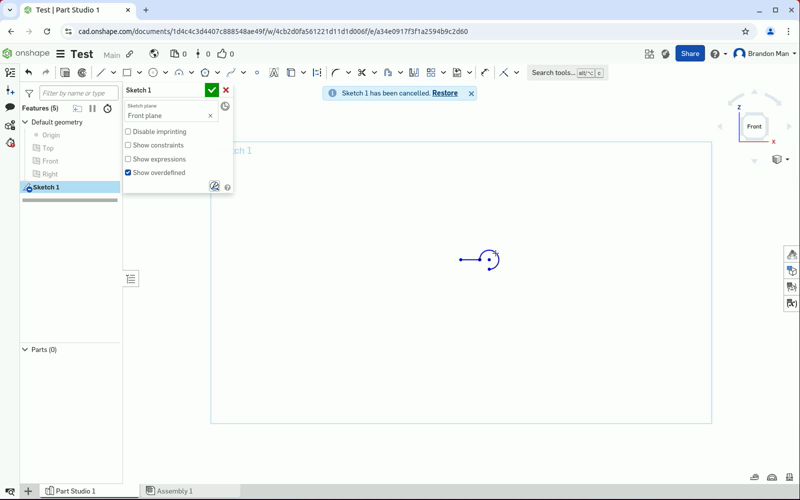
mouse_move(489, 269)
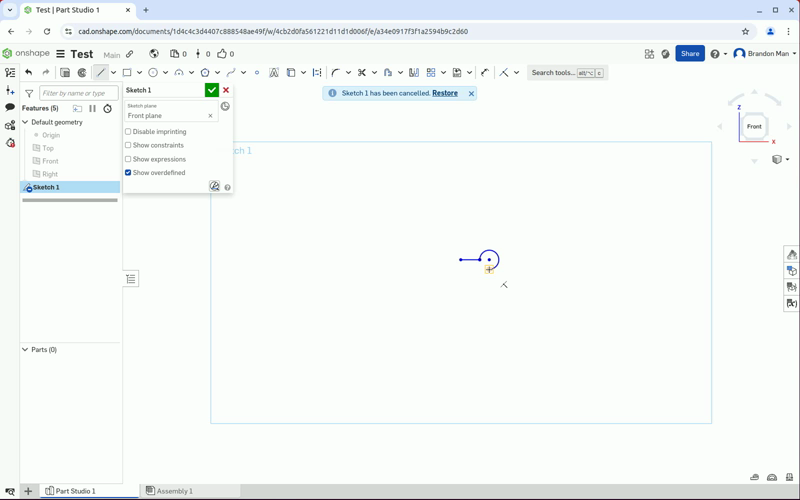
click(489, 269)
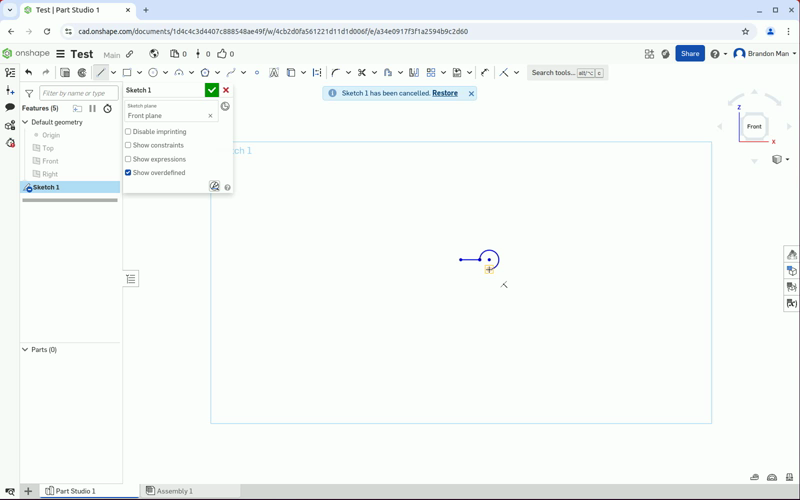
key_down(shift)
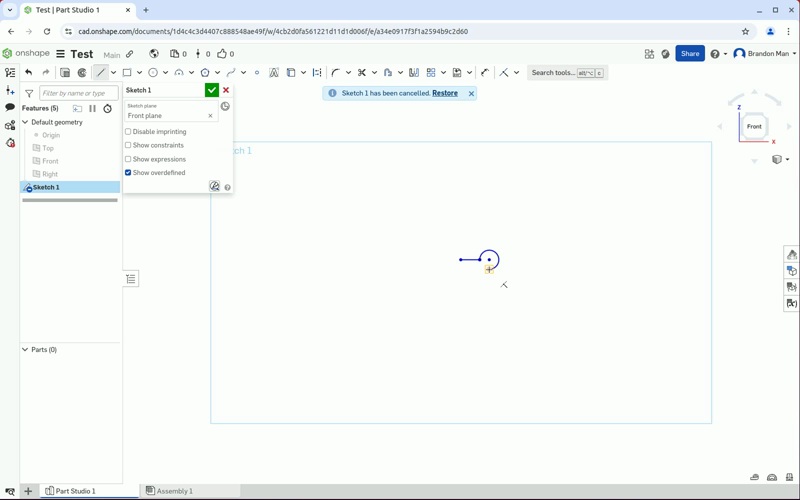
mouse_move(519, 269)
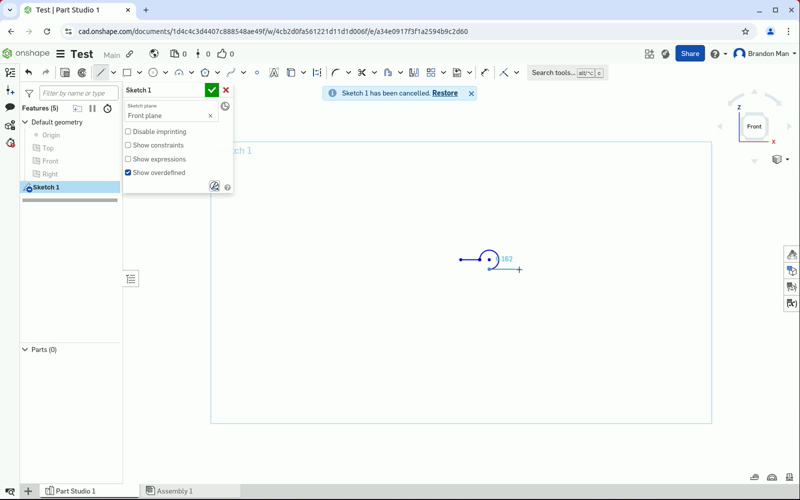
mouse_move(489, 283)
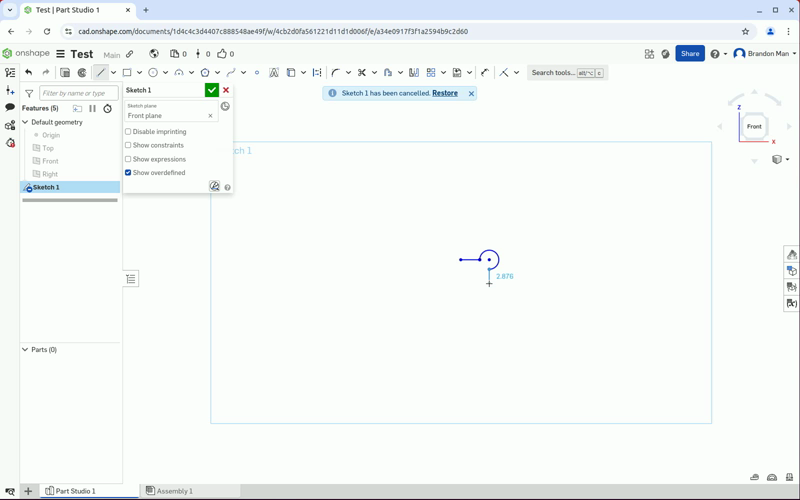
click(489, 283)
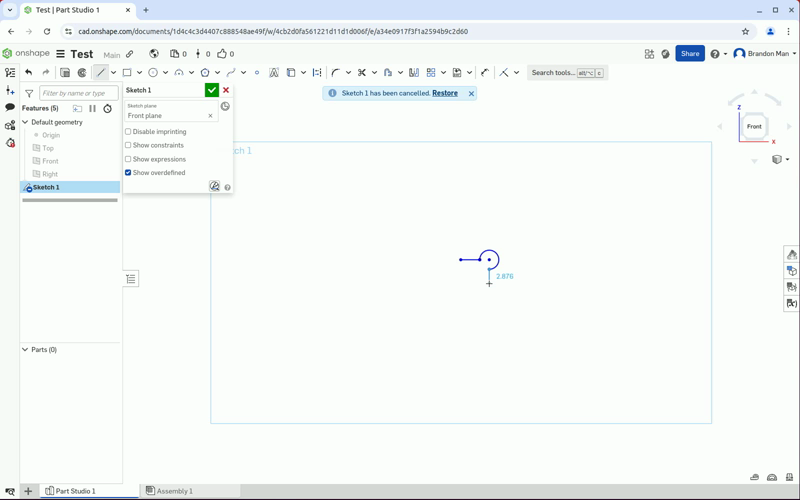
key_up(shift)
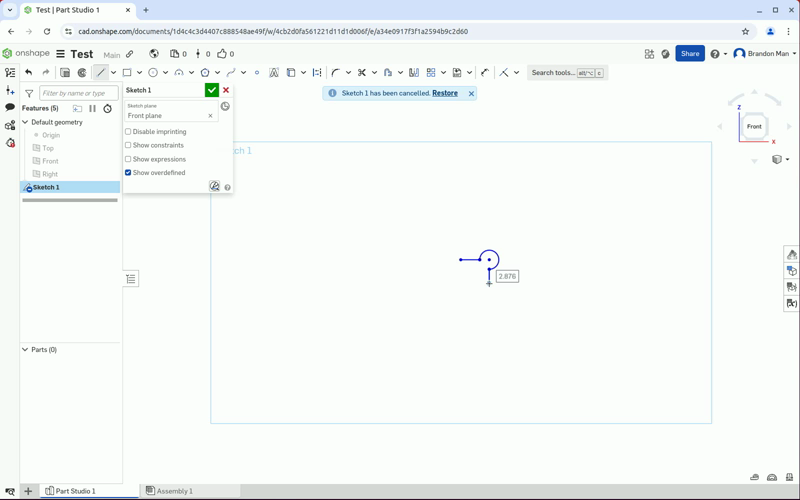
key_down(shift)
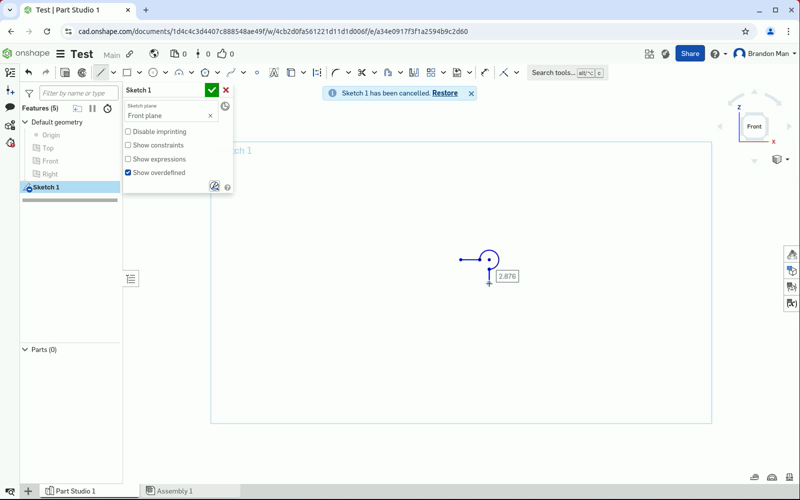
mouse_move(573, 283)
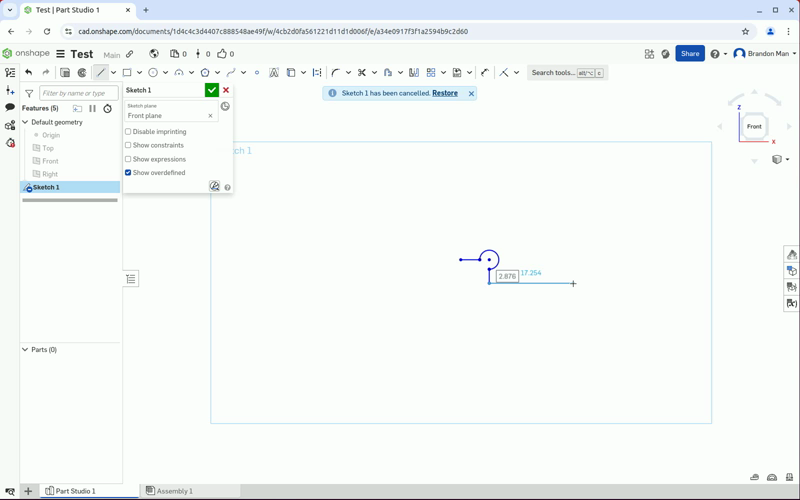
click(573, 283)
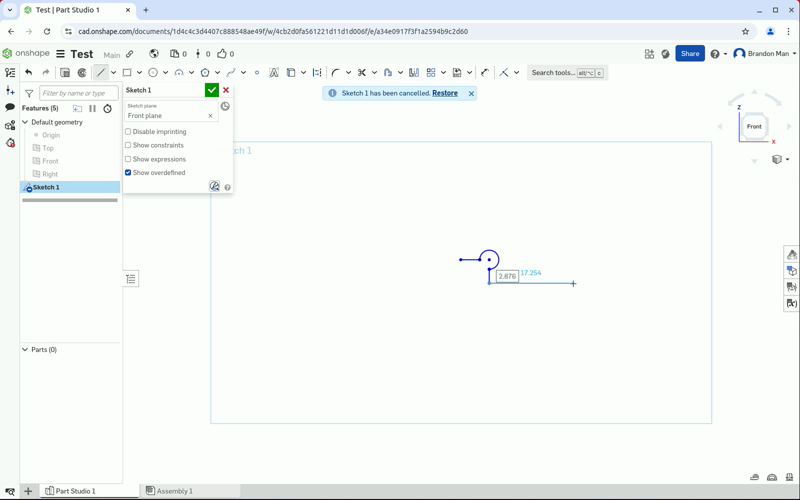
key_up(shift)
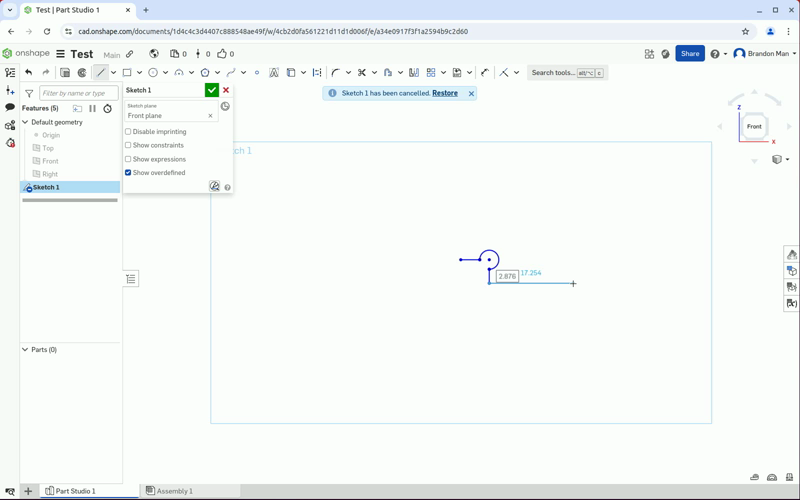
key_down(shift)
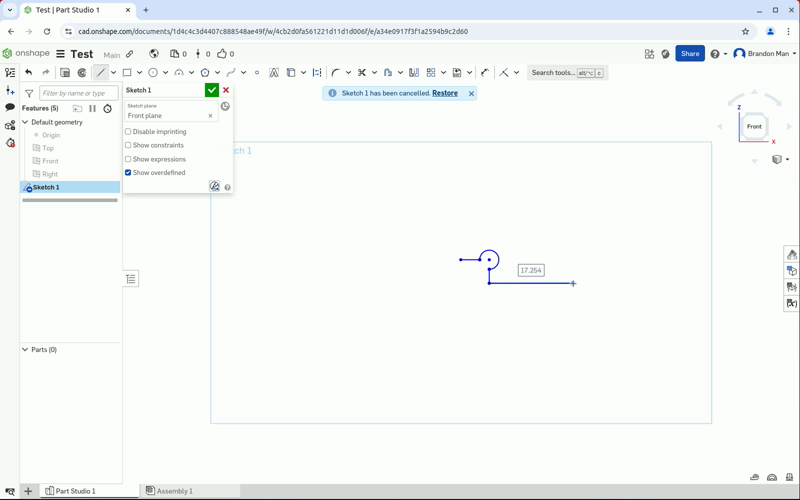
mouse_move(589, 283)
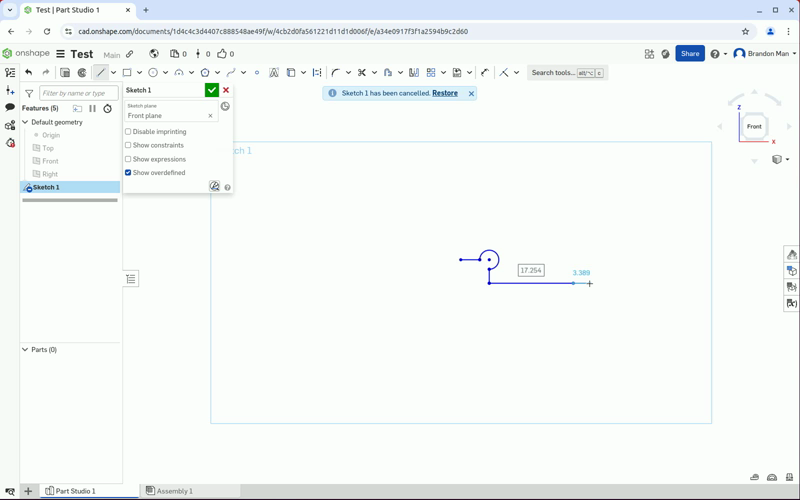
mouse_move(573, 264)
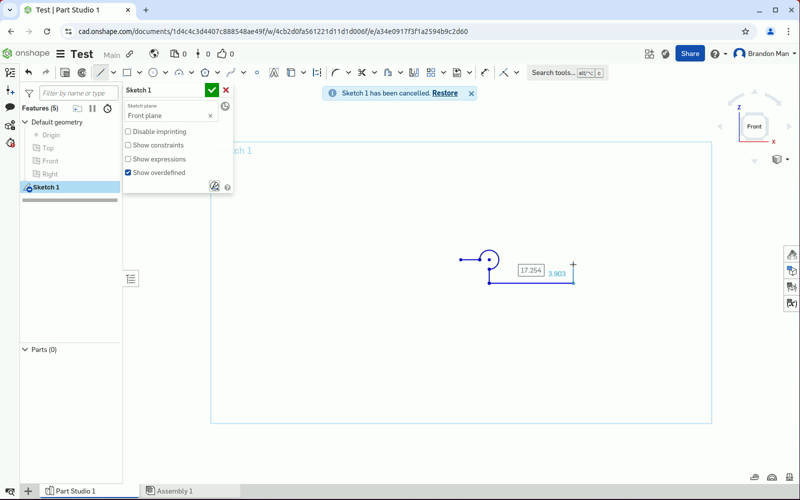
click(573, 264)
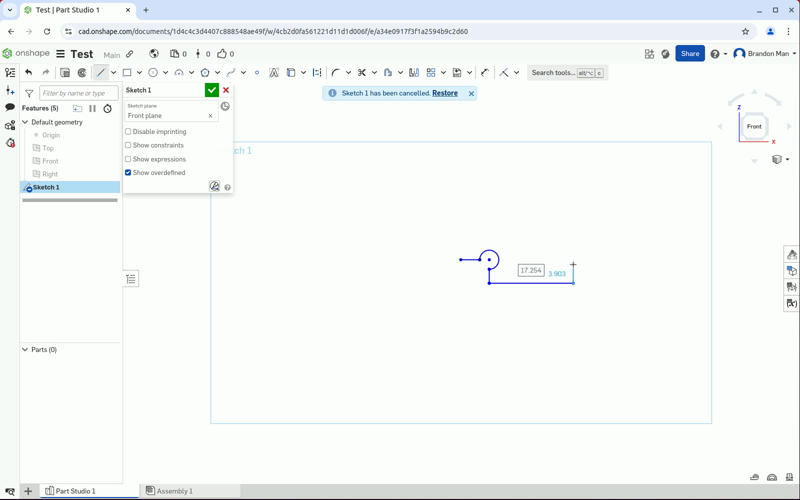
key_up(shift)
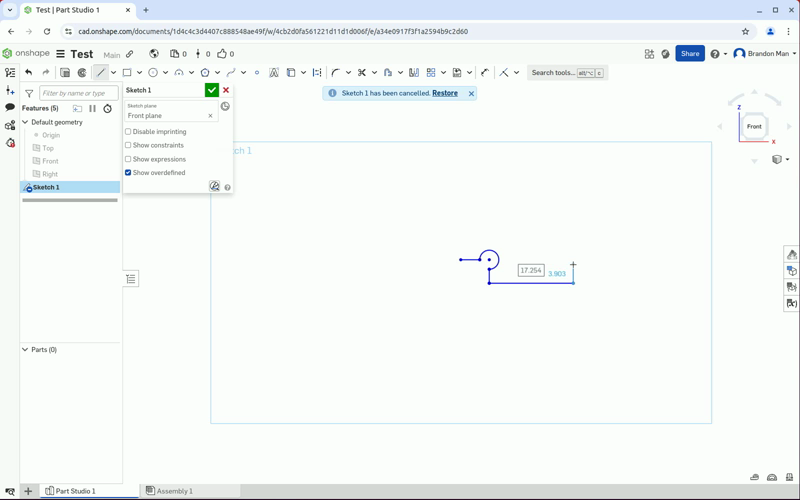
key_down(shift)
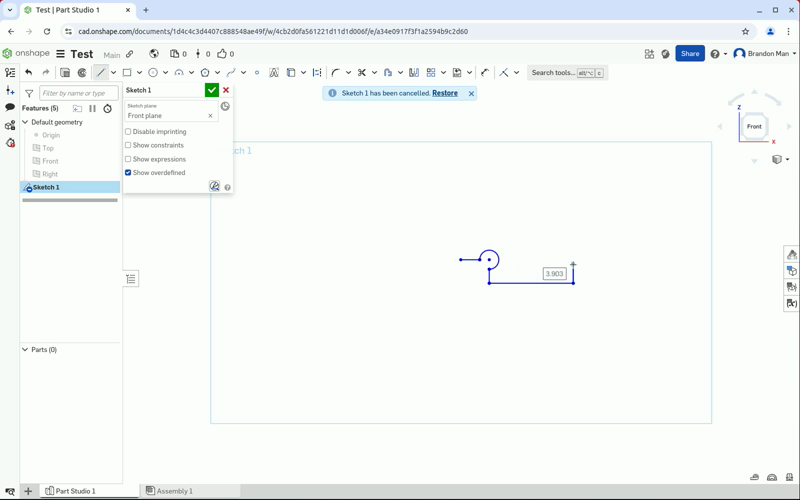
mouse_move(508, 231)
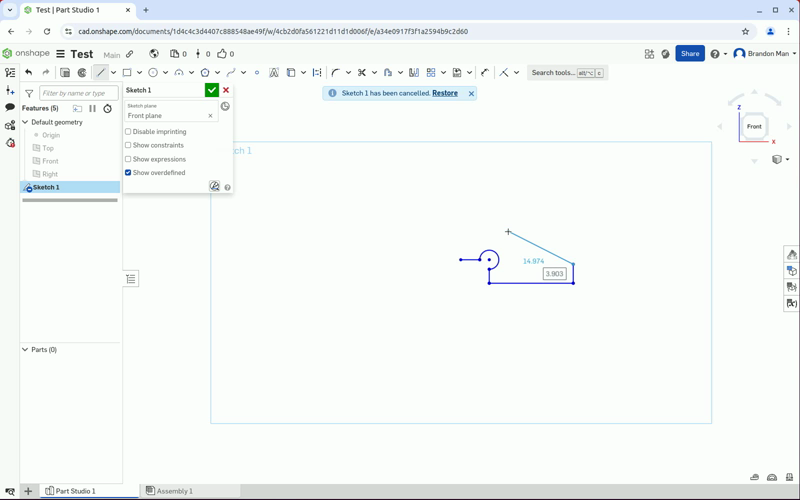
click(508, 231)
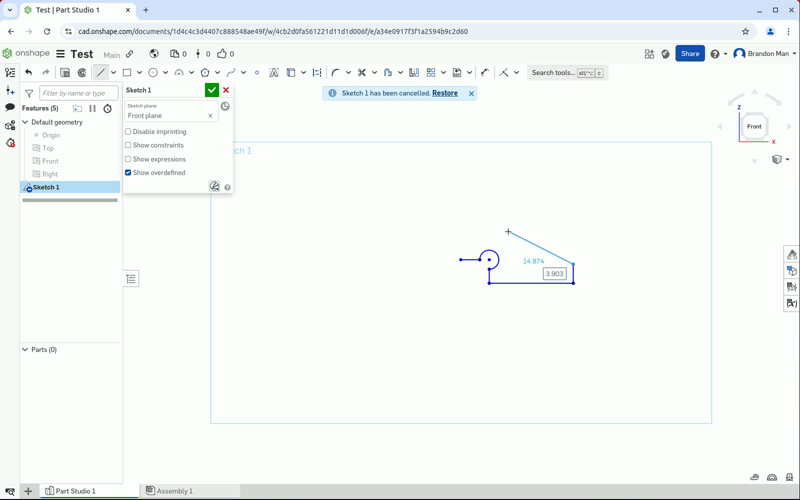
key_up(shift)
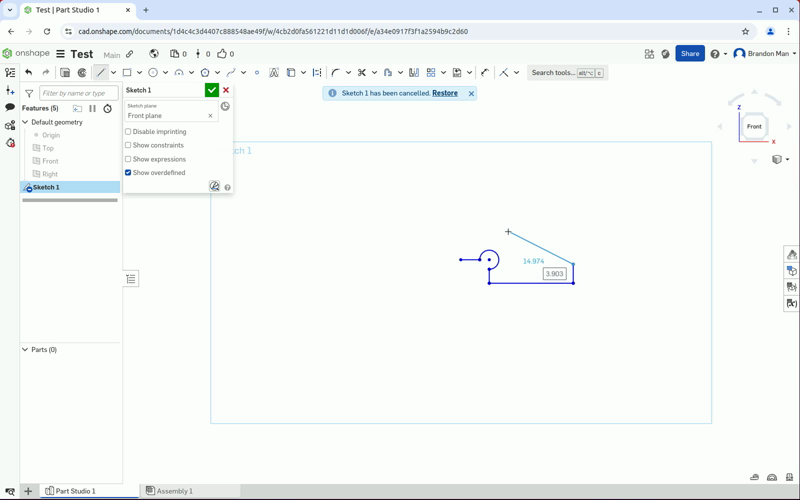
key_down(shift)
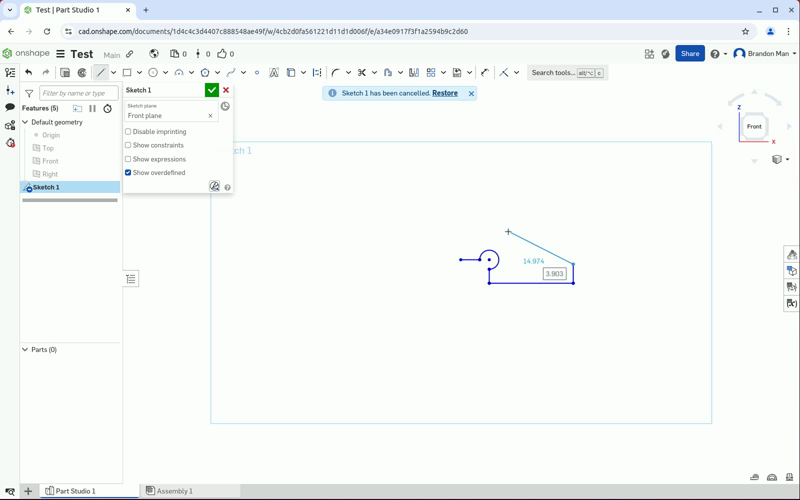
mouse_move(538, 231)
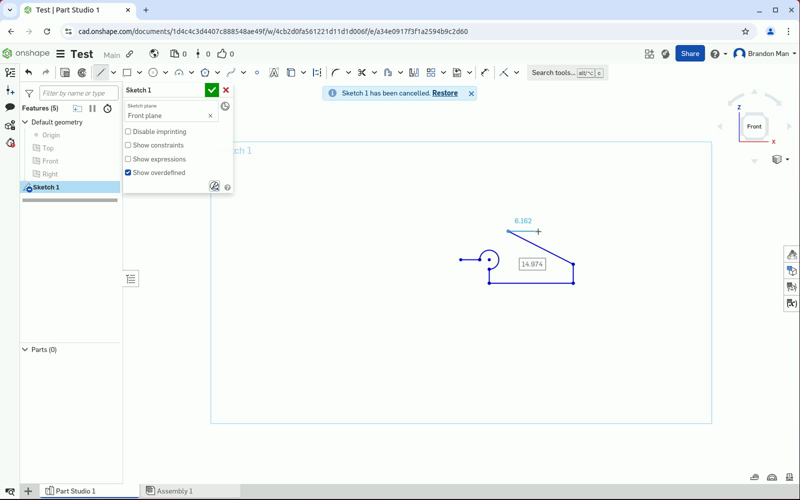
mouse_move(460, 231)
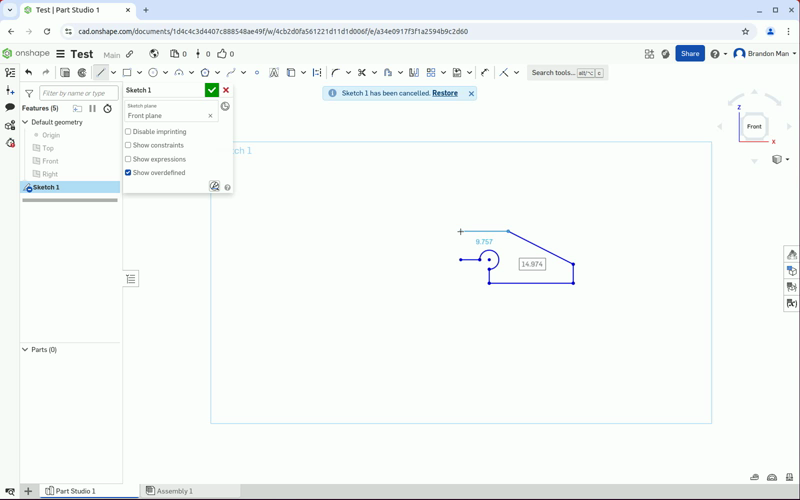
click(460, 231)
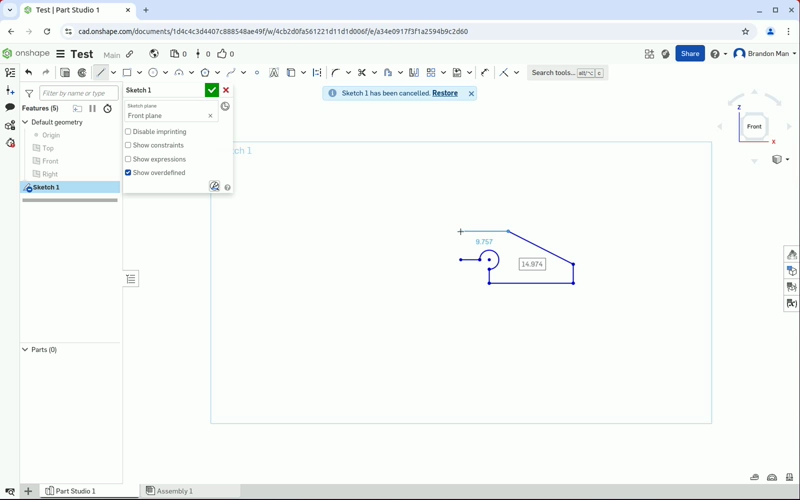
key_up(shift)
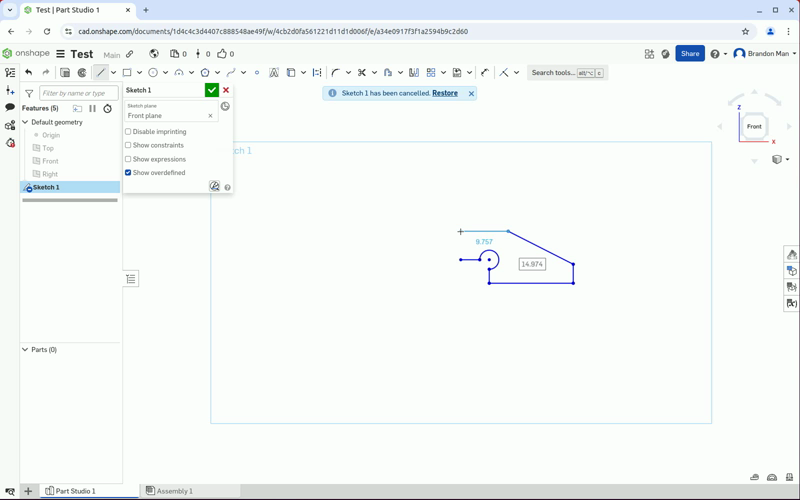
mouse_move(490, 231)
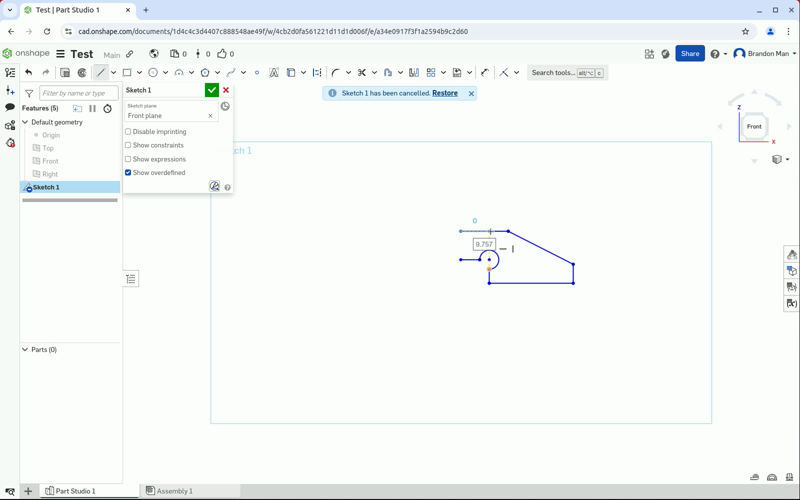
key_down(shift)
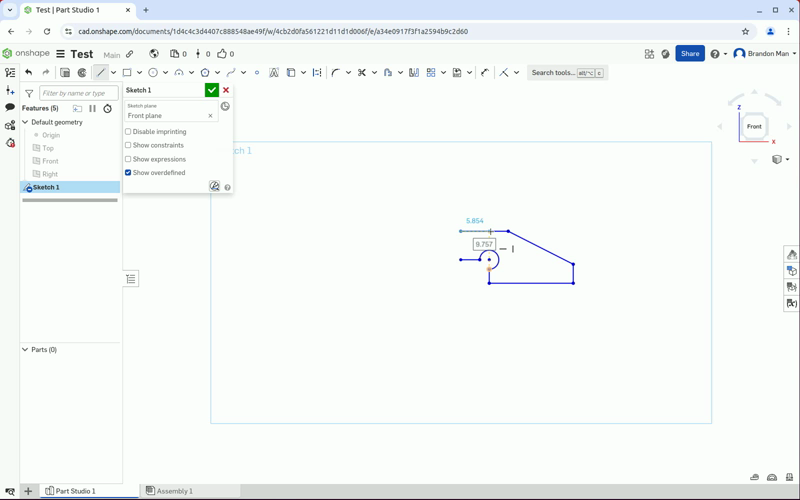
mouse_move(460, 259)
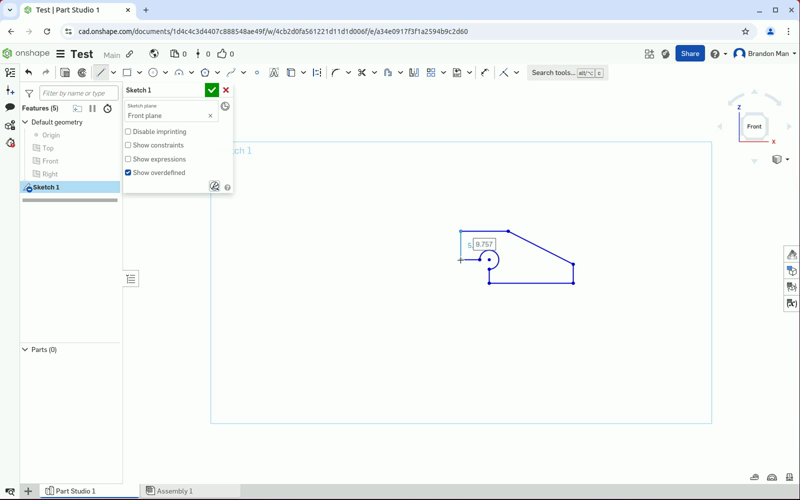
key_up(shift)
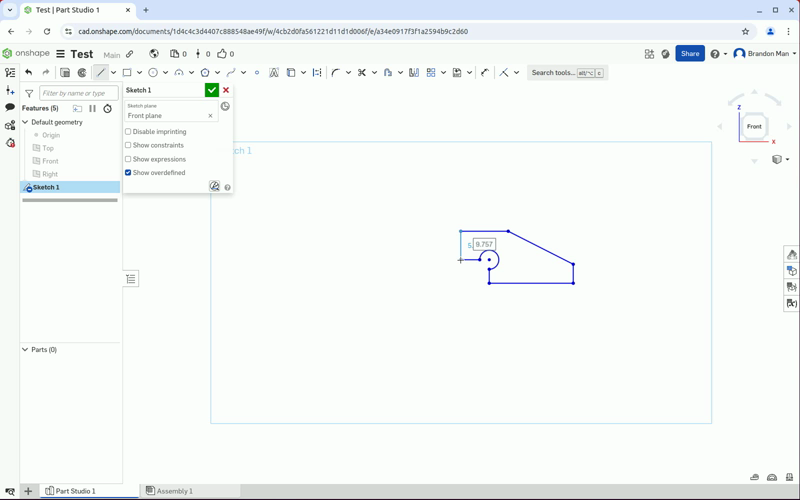
click(460, 259)
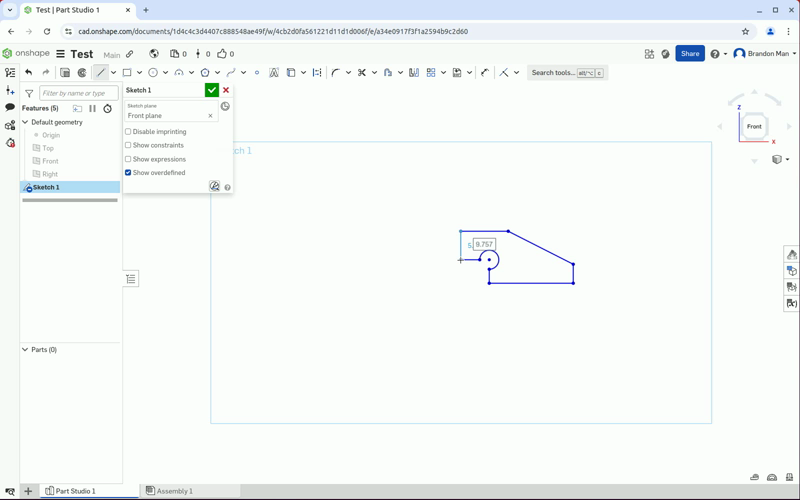
key(esc)
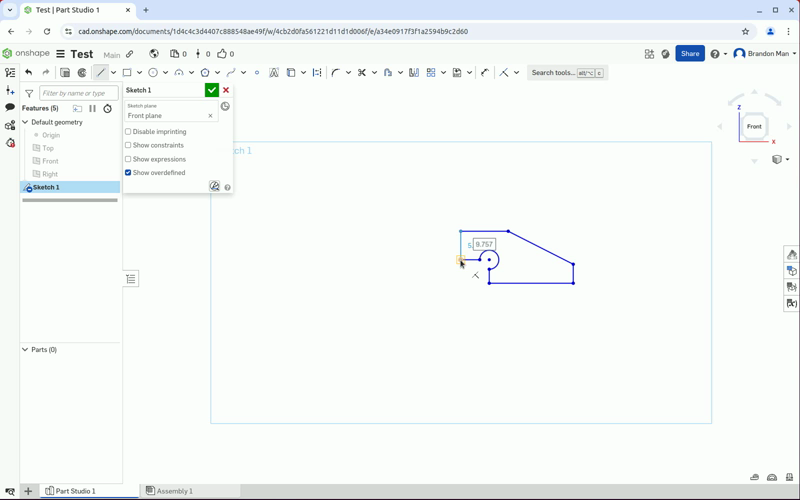
mouse_move(504, 267)
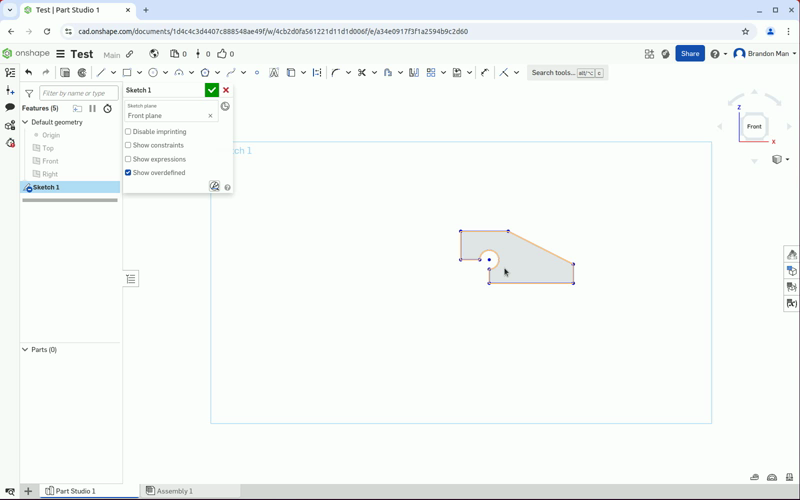
click(504, 267)
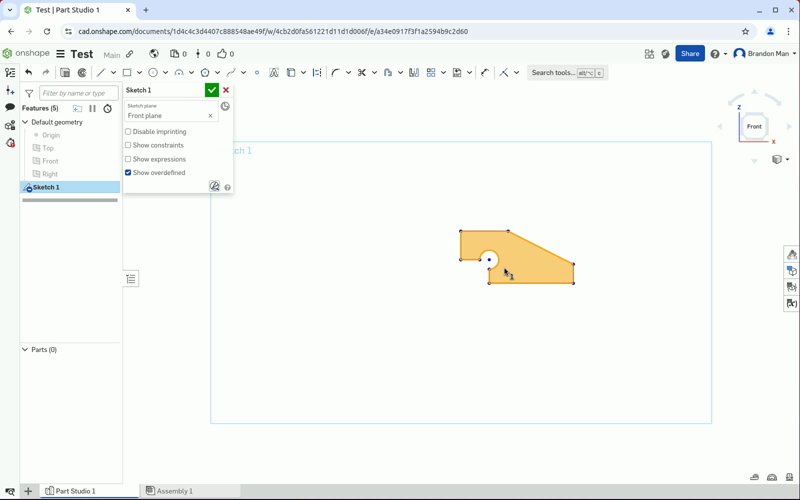
mouse_move(73, 352)
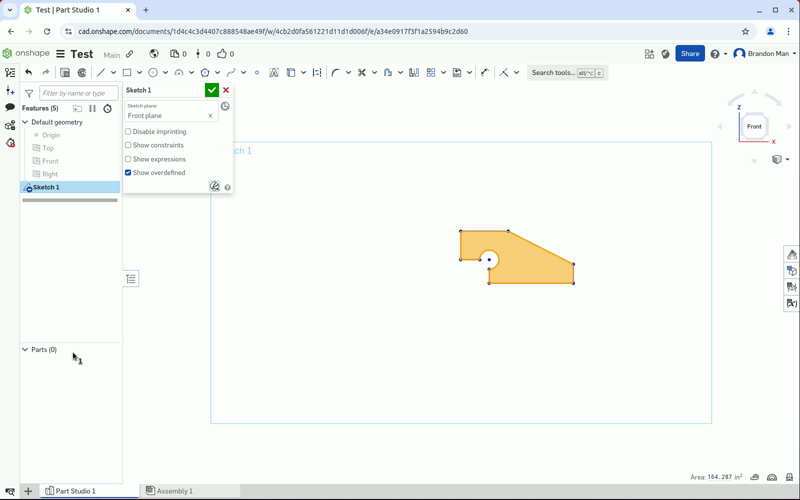
key(shift+y)
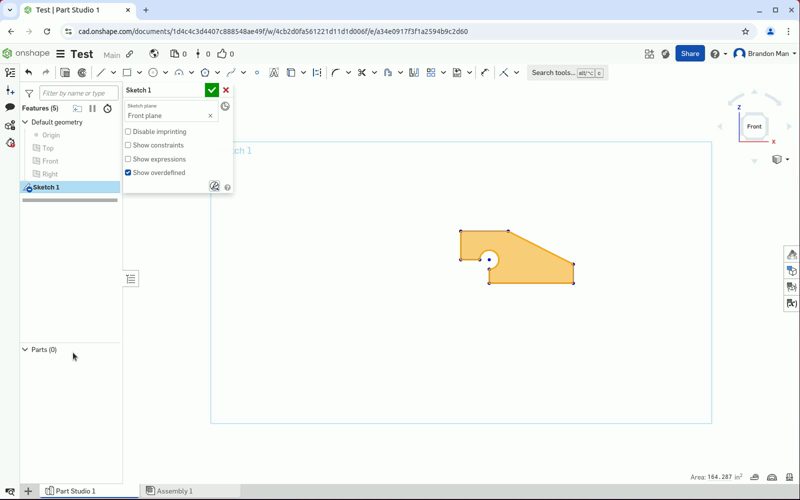
key(shift+e)
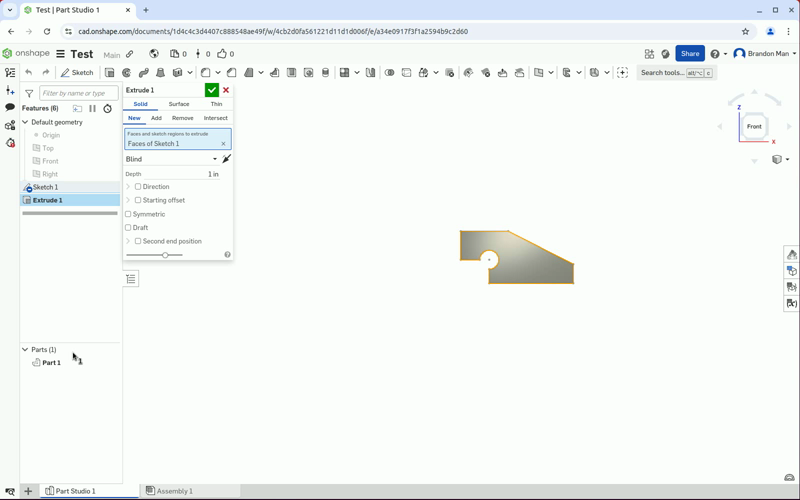
mouse_move(143, 106)
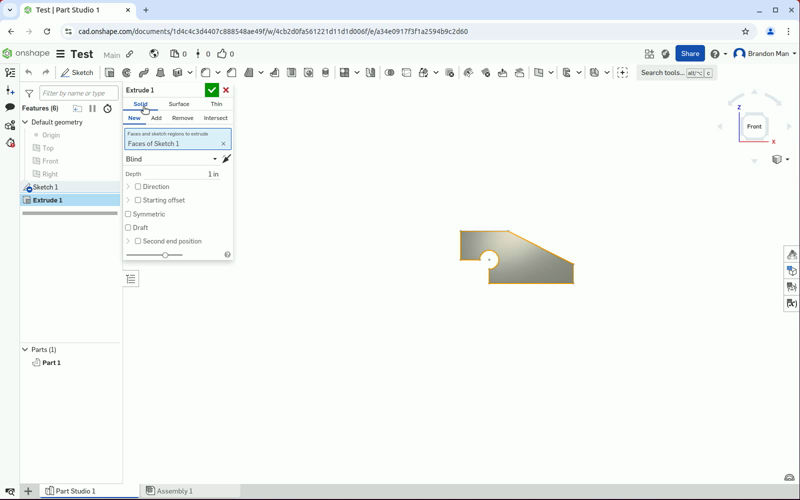
click(143, 106)
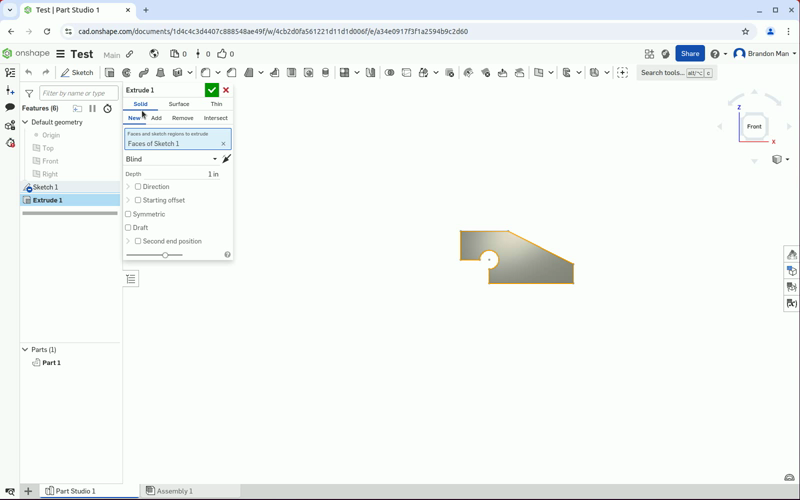
mouse_move(137, 120)
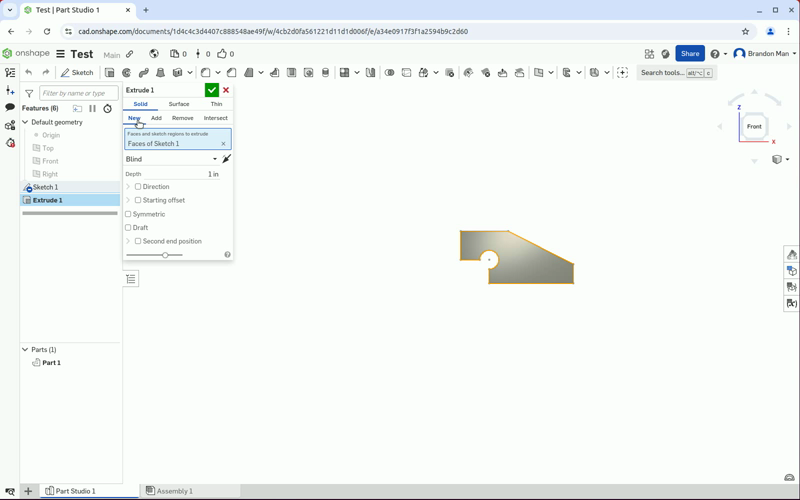
click(137, 120)
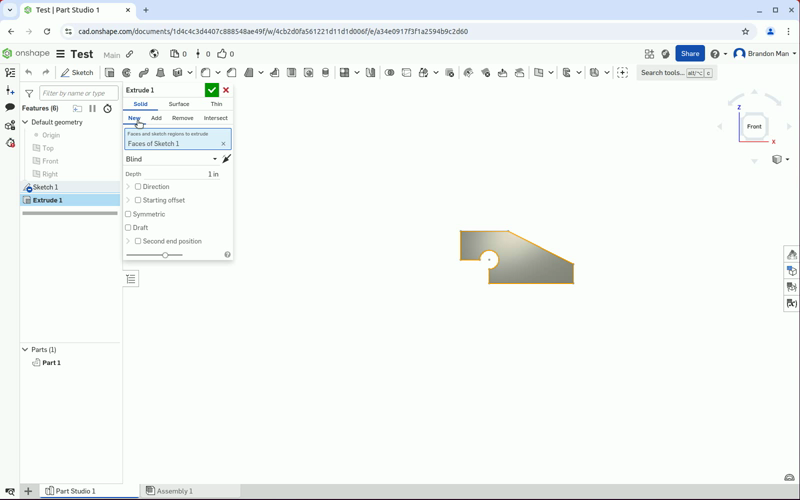
key(tab, 4)
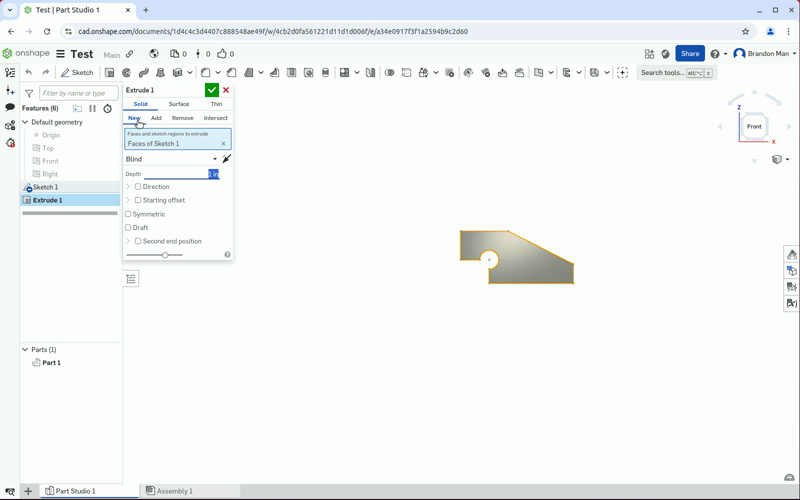
text(13.48)
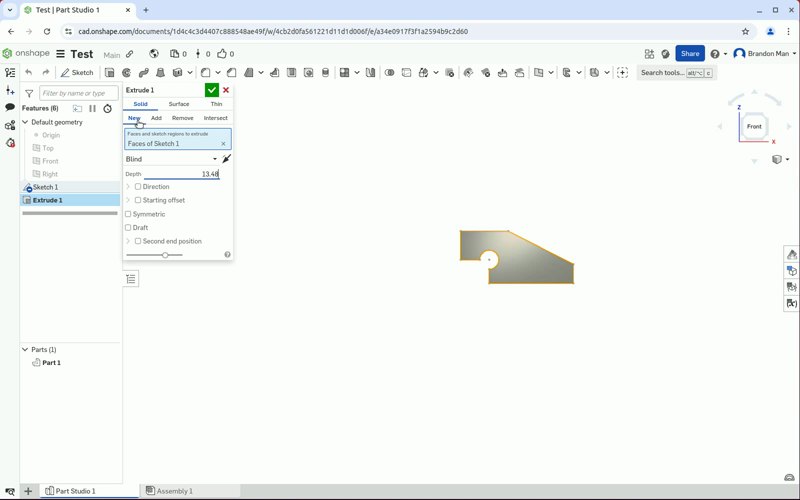
key(enter)
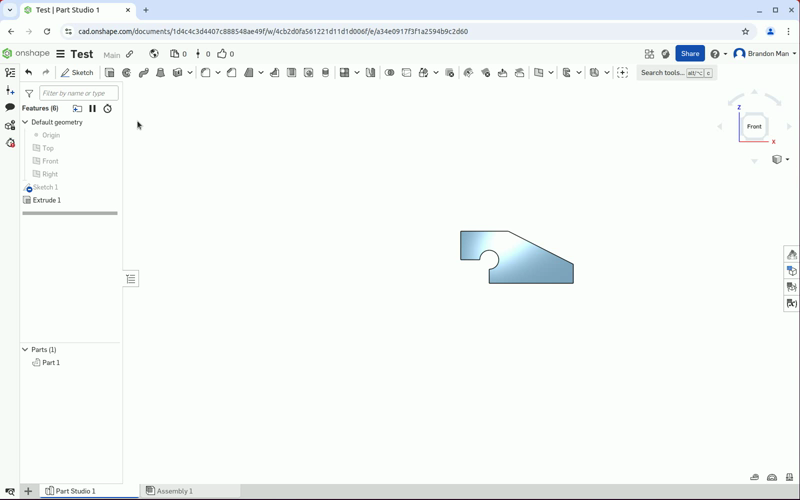
key(shift+h)
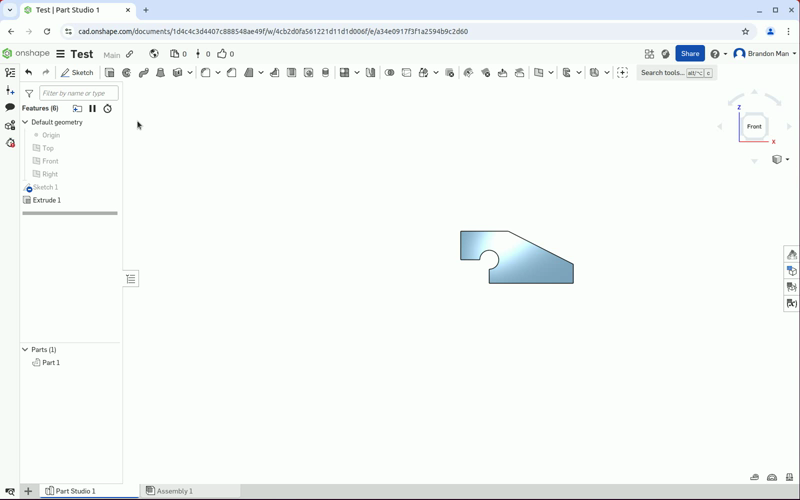
key(shift+h)
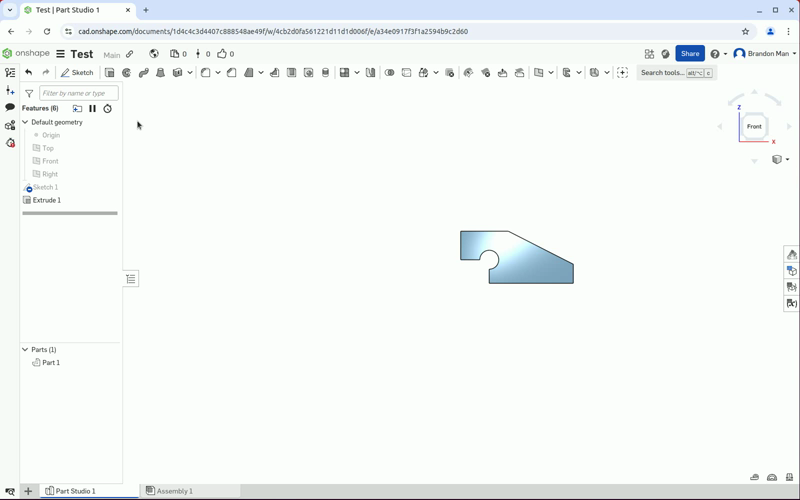
mouse_move(73, 189)
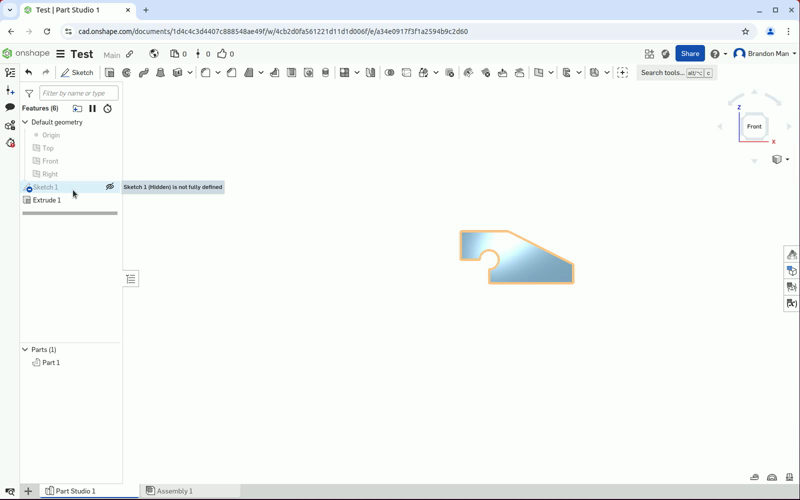
click(73, 189)
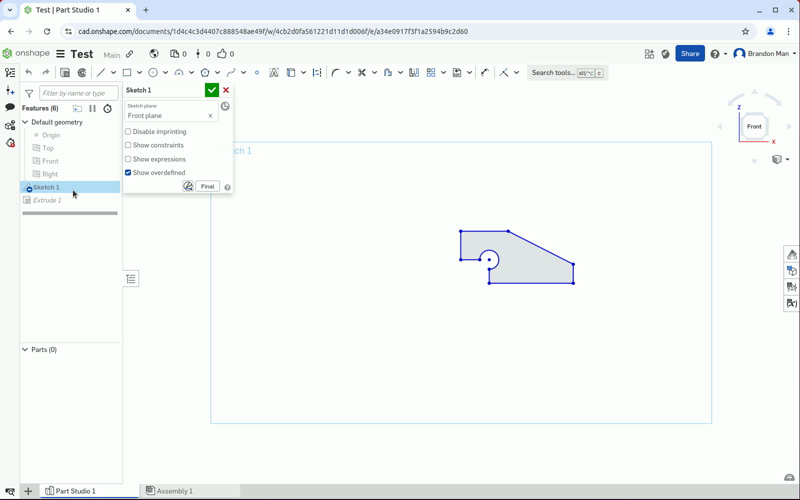
mouse_move(229, 92)
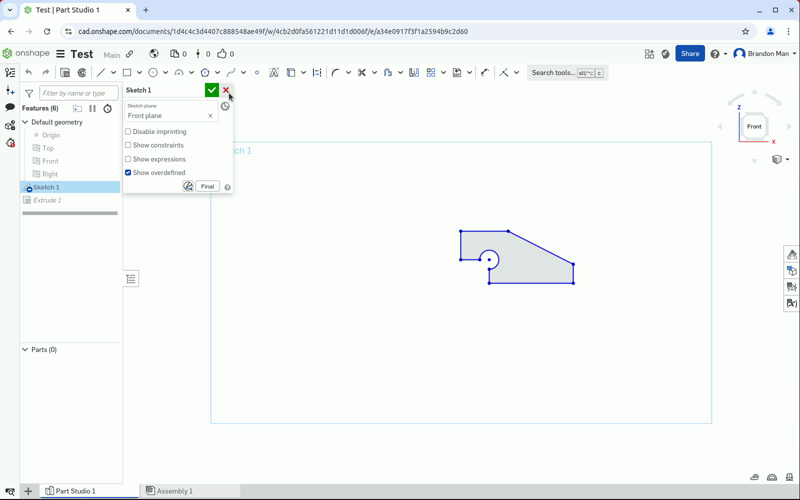
click(229, 92)
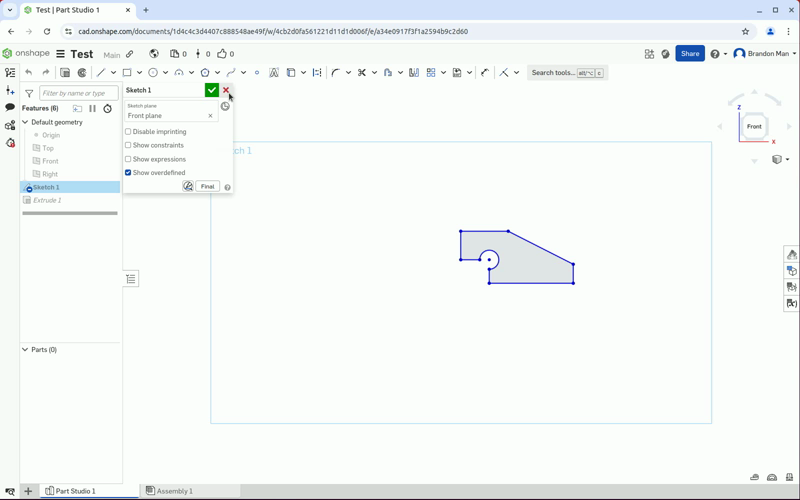
key(shift+s)
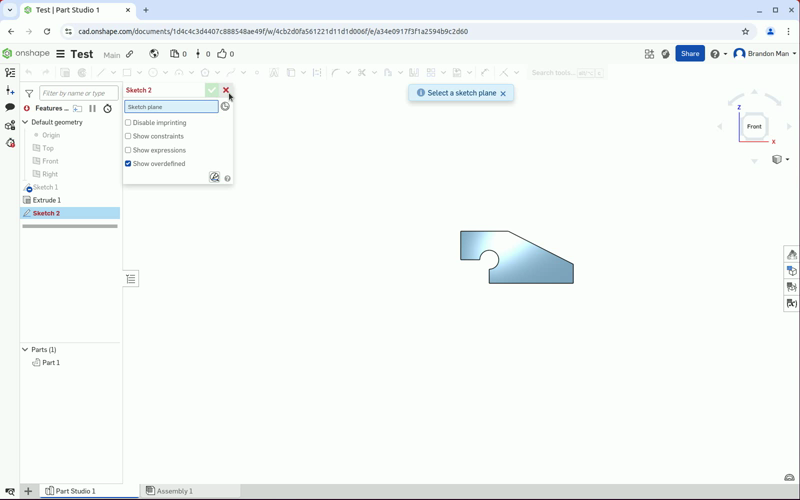
mouse_move(73, 163)
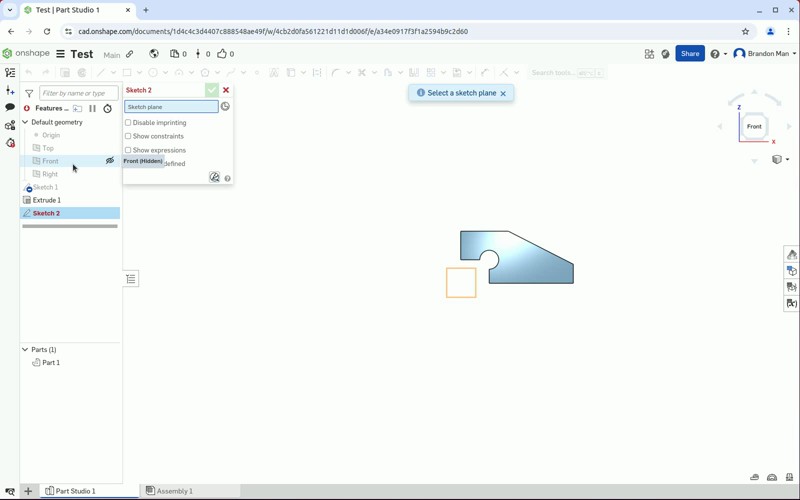
click(73, 163)
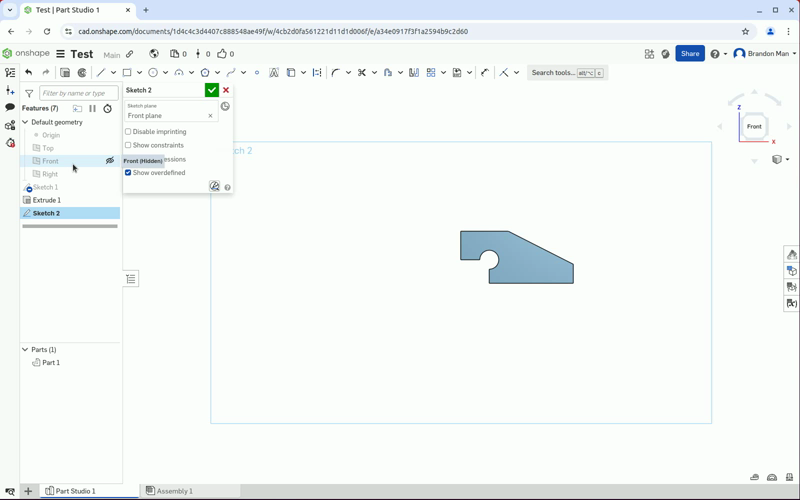
mouse_move(73, 352)
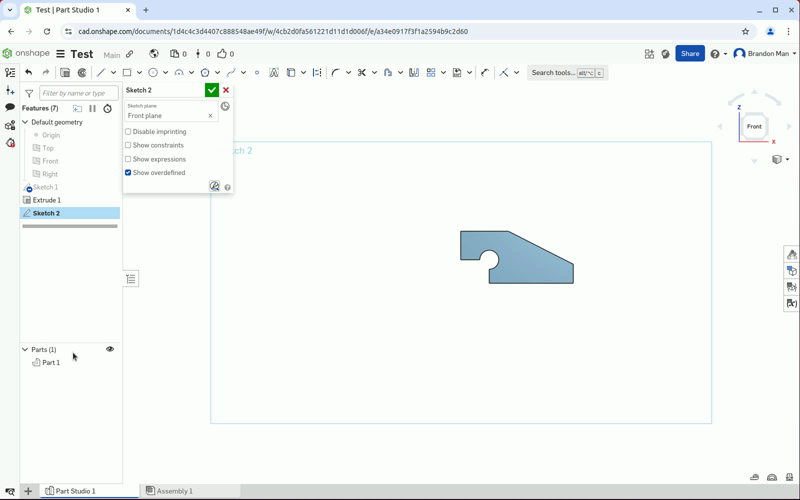
key(y)
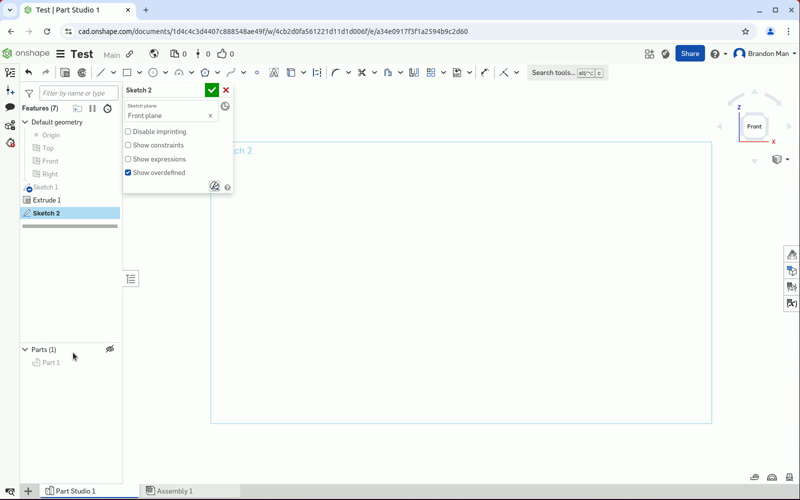
key(l)
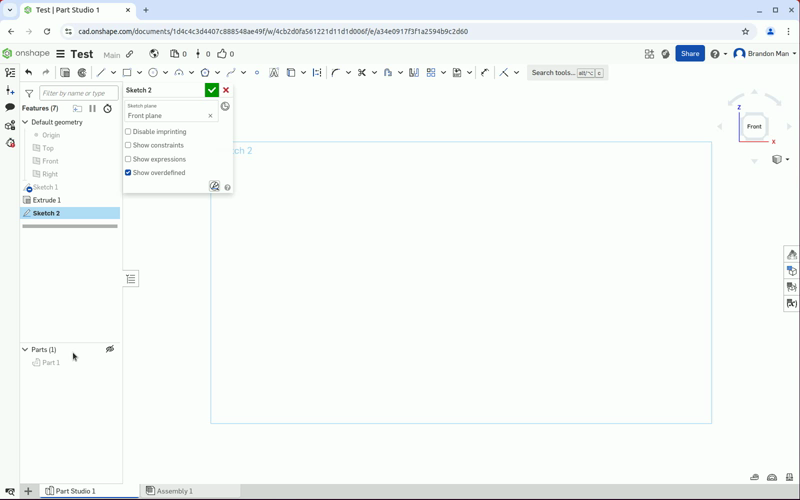
key_down(shift)
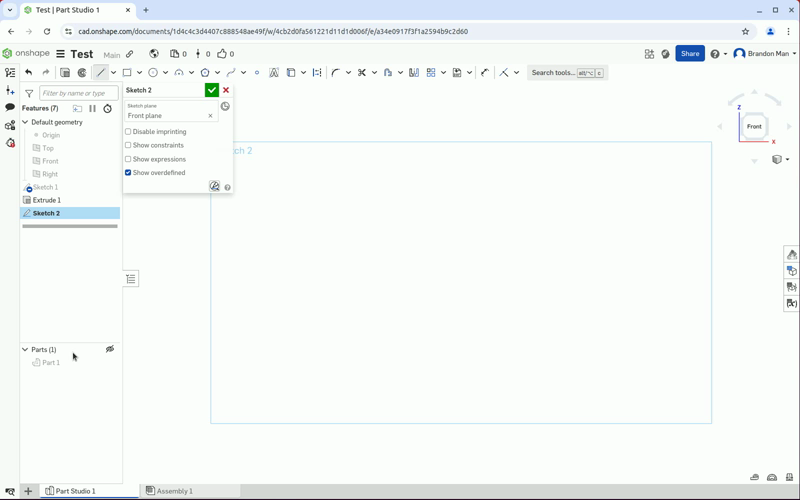
mouse_move(460, 282)
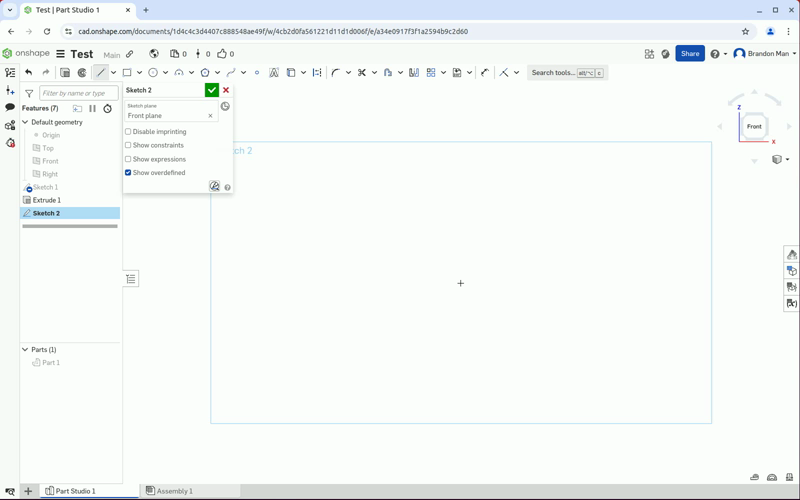
click(460, 282)
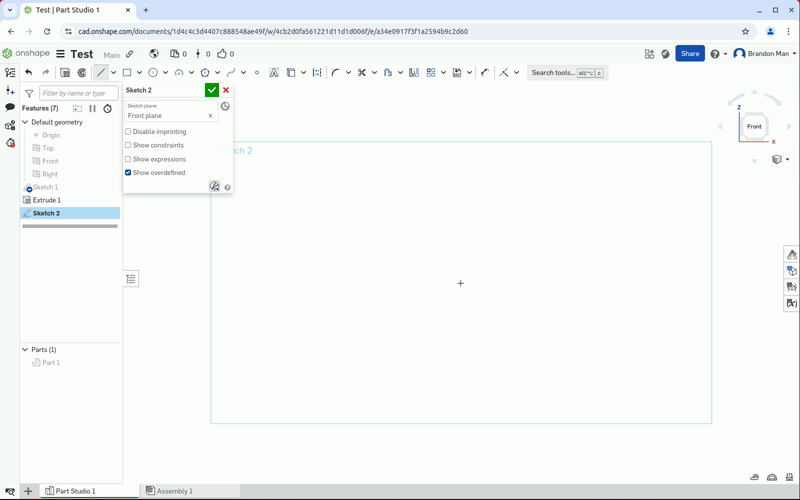
key_up(shift)
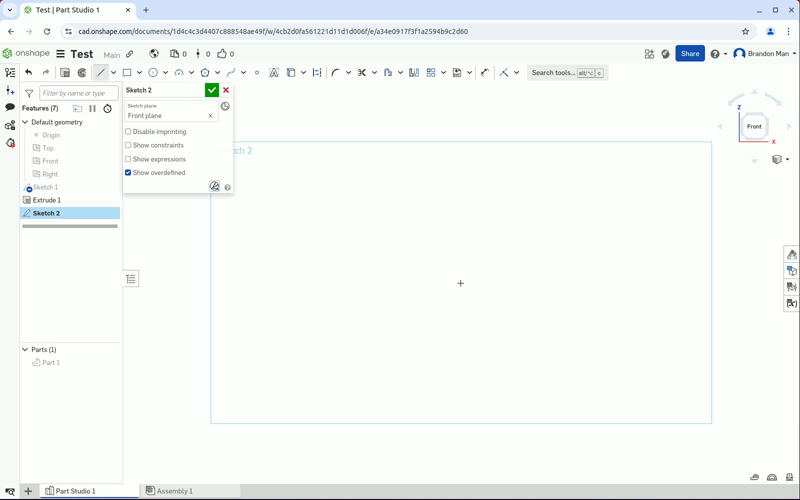
key_down(shift)
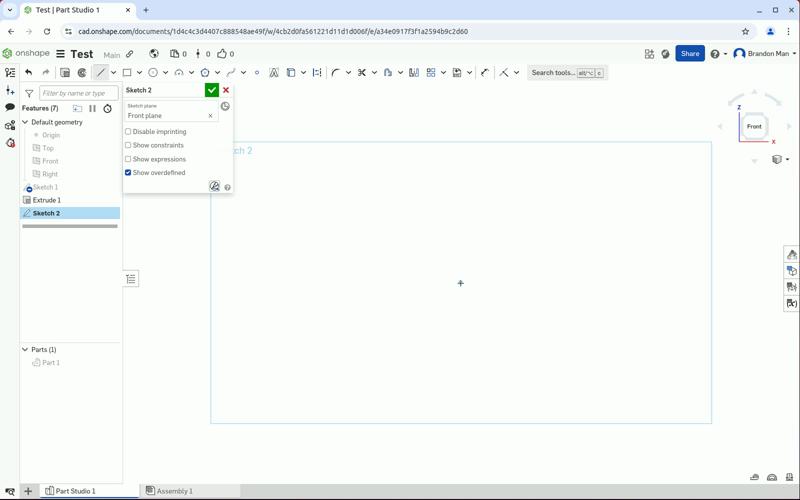
mouse_move(490, 282)
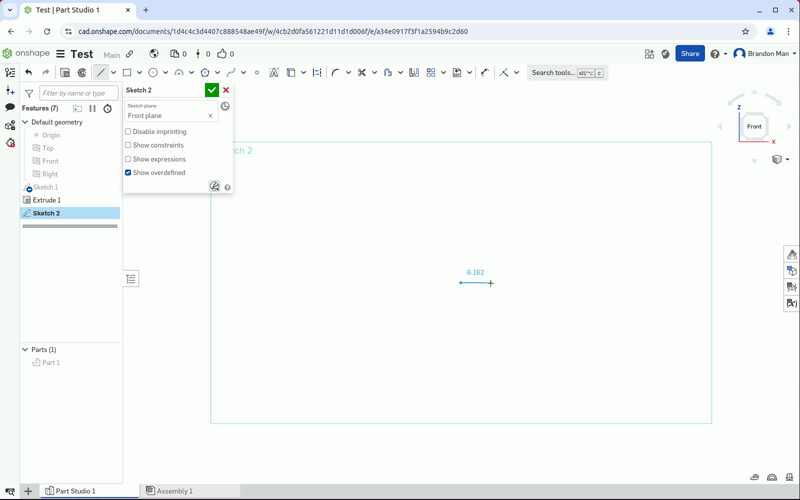
mouse_move(489, 282)
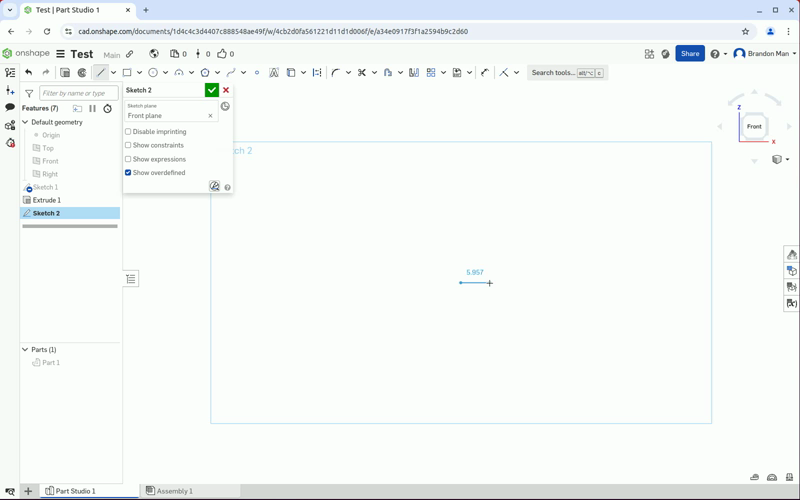
click(489, 282)
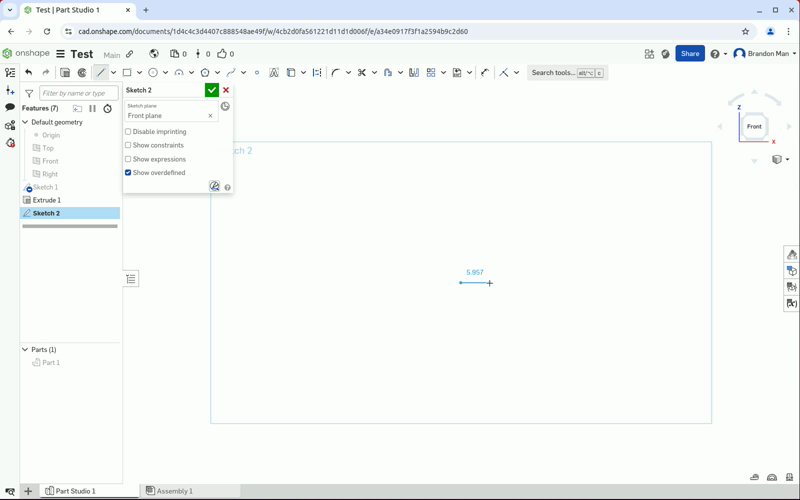
key_up(shift)
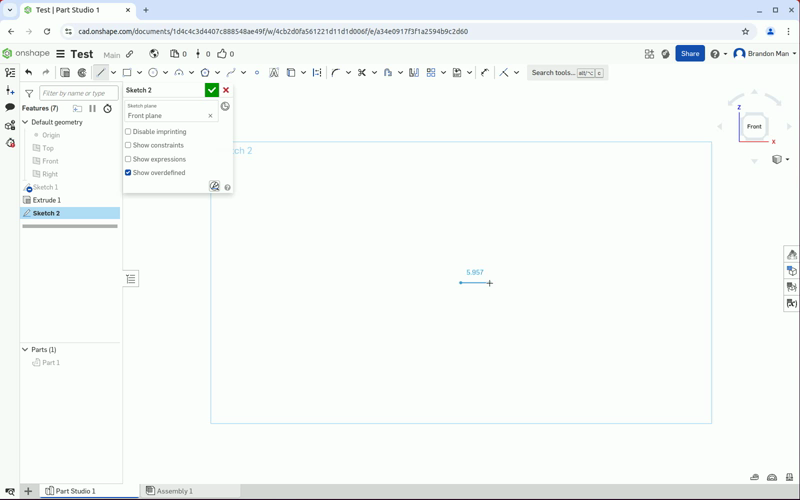
key_down(shift)
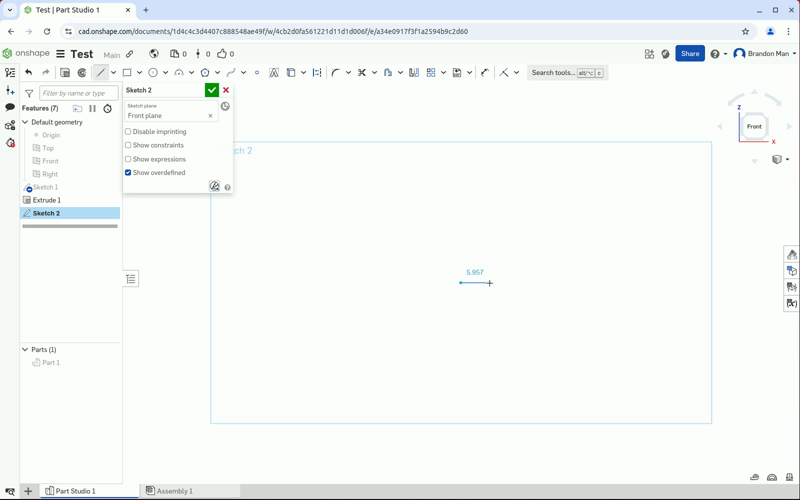
mouse_move(519, 282)
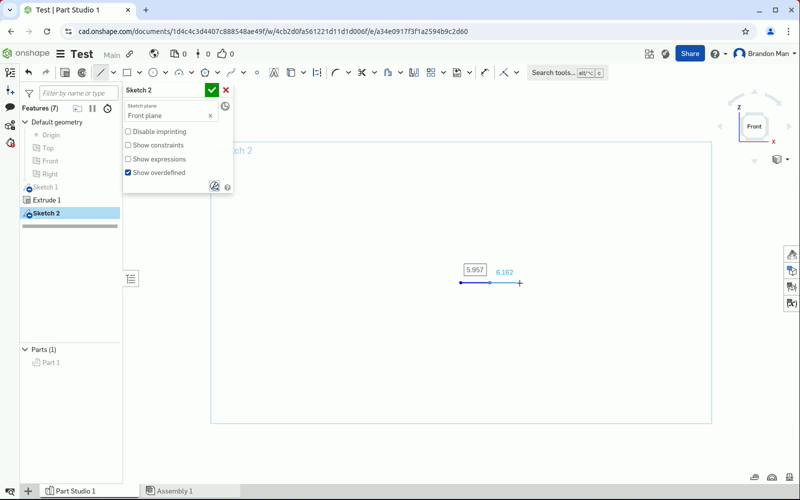
mouse_move(489, 268)
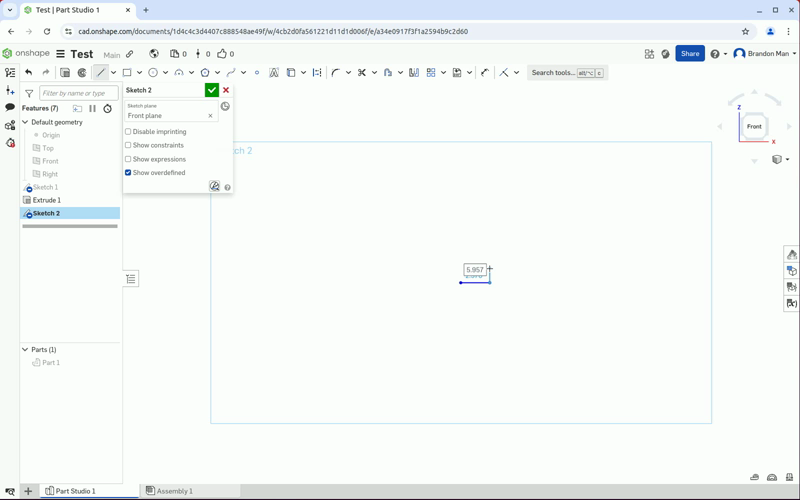
click(489, 268)
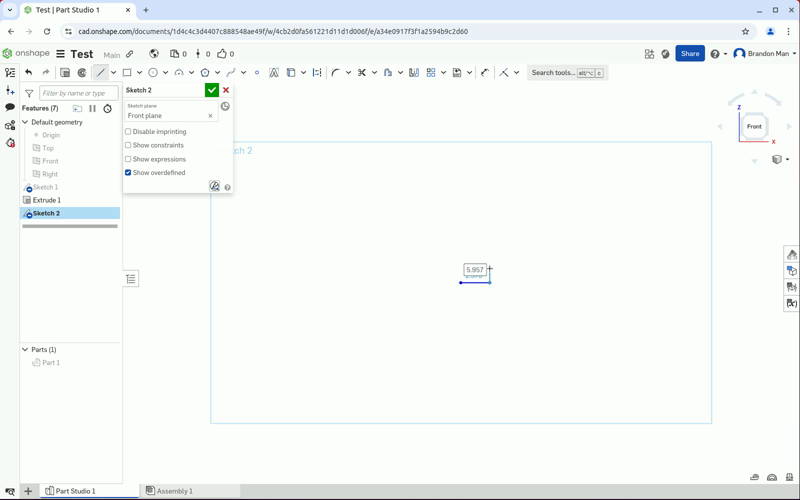
key_up(shift)
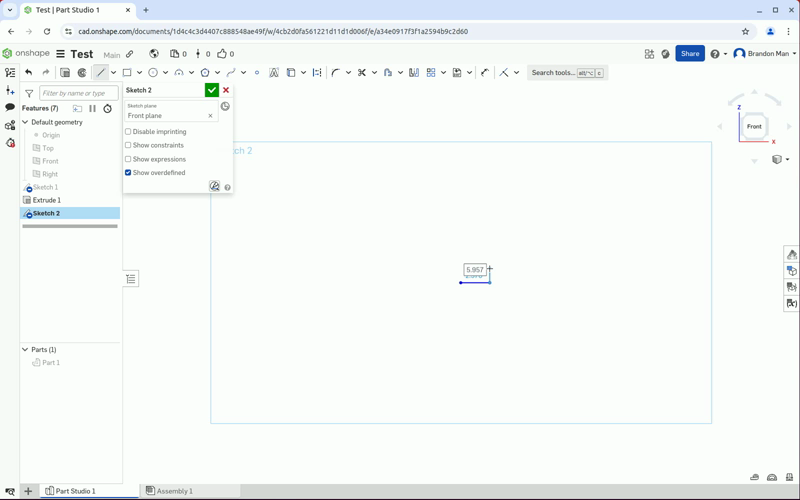
key(esc)
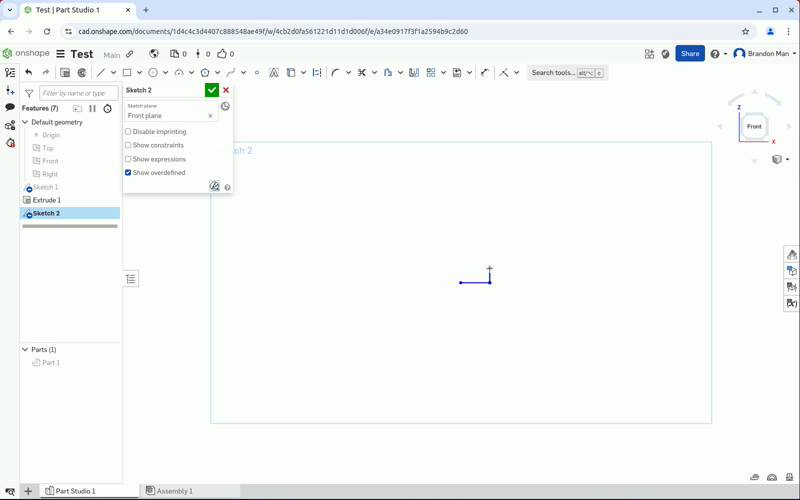
key(a)
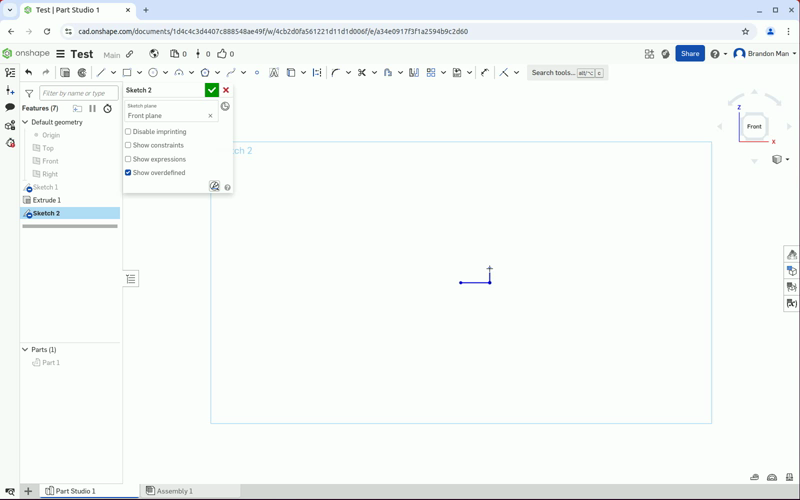
mouse_move(489, 268)
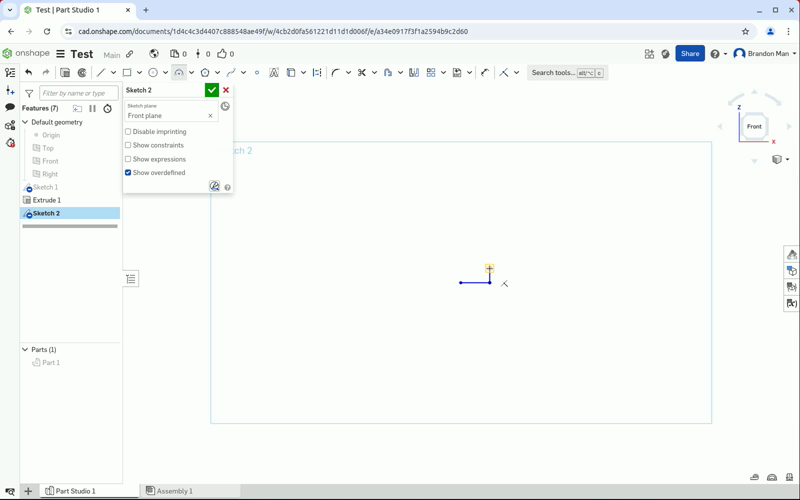
click(489, 268)
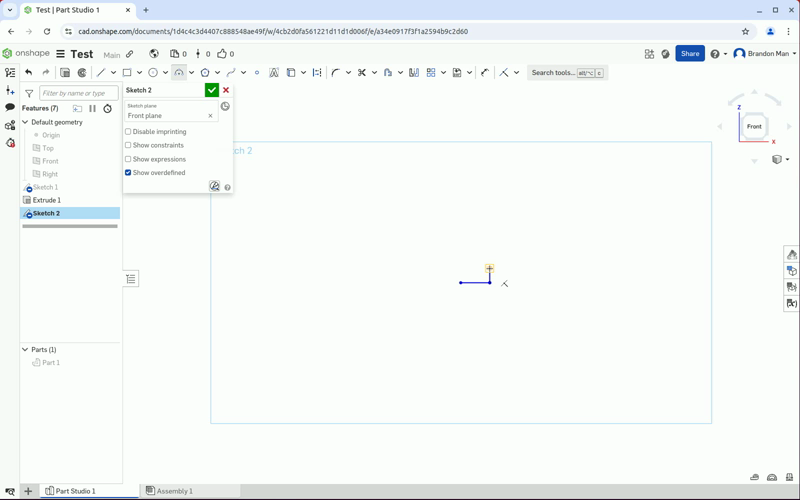
key_down(shift)
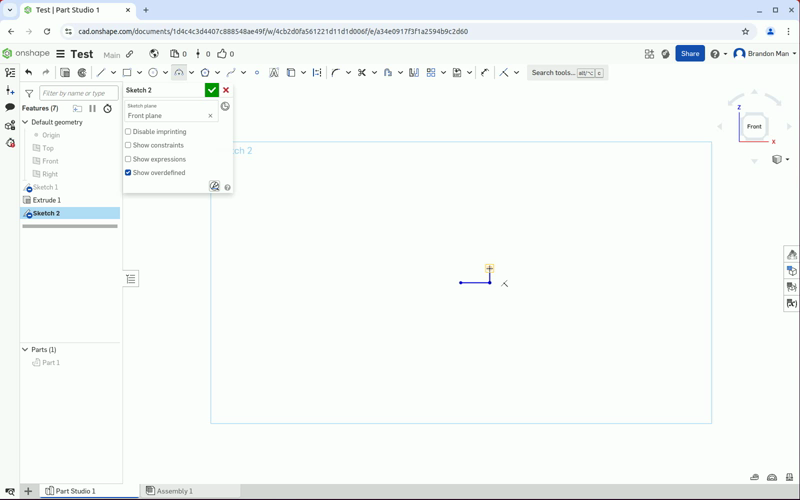
mouse_move(480, 258)
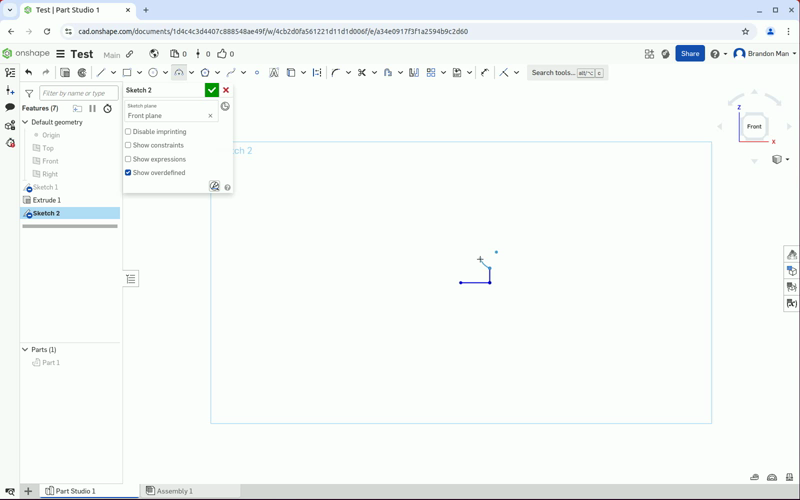
click(480, 258)
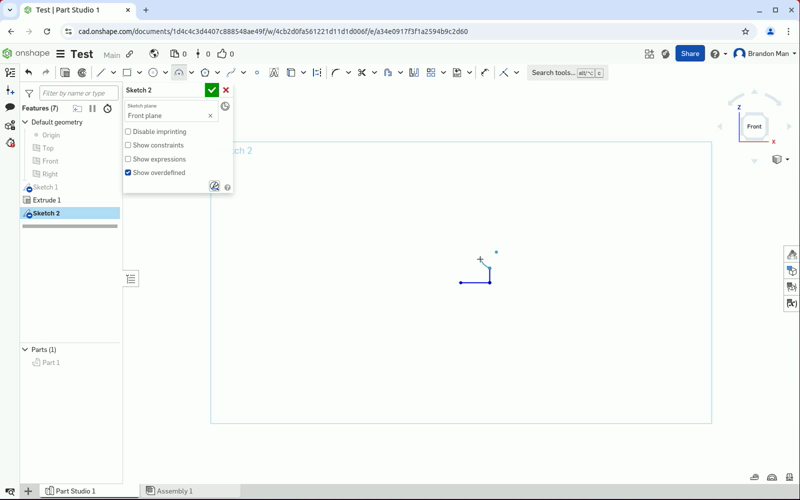
mouse_move(483, 265)
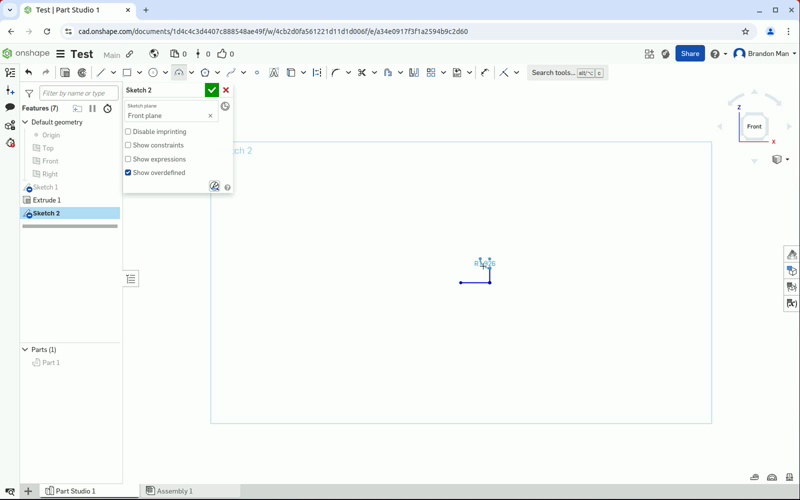
click(483, 265)
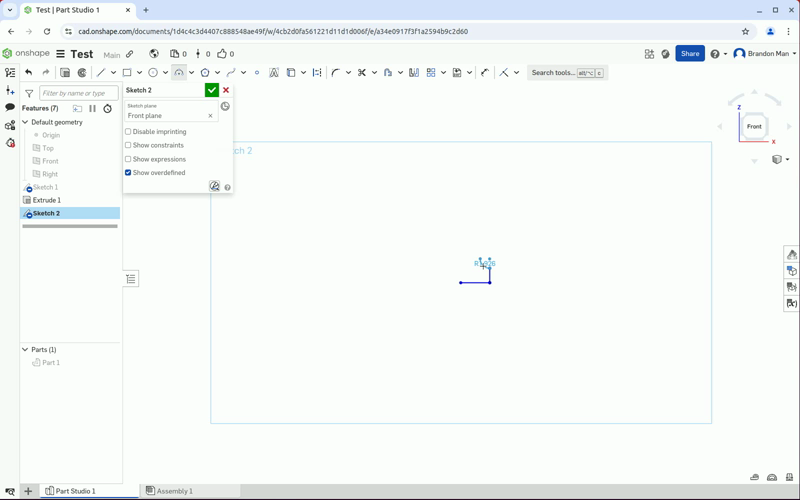
key_up(shift)
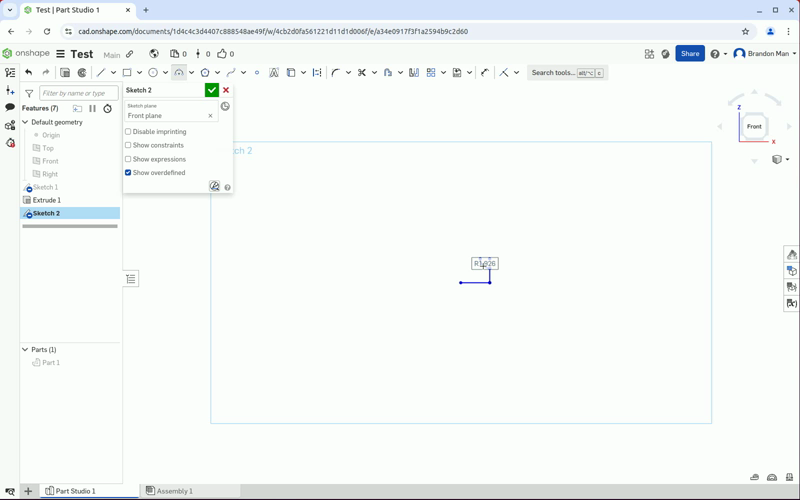
key(esc)
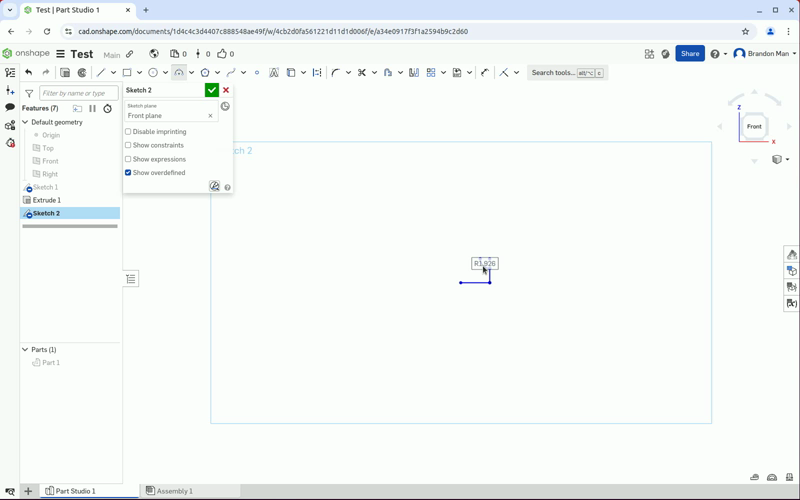
key(l)
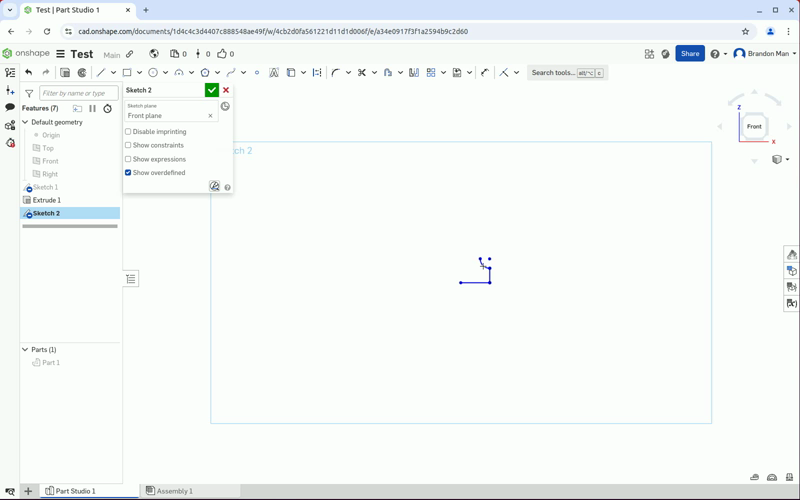
mouse_move(480, 258)
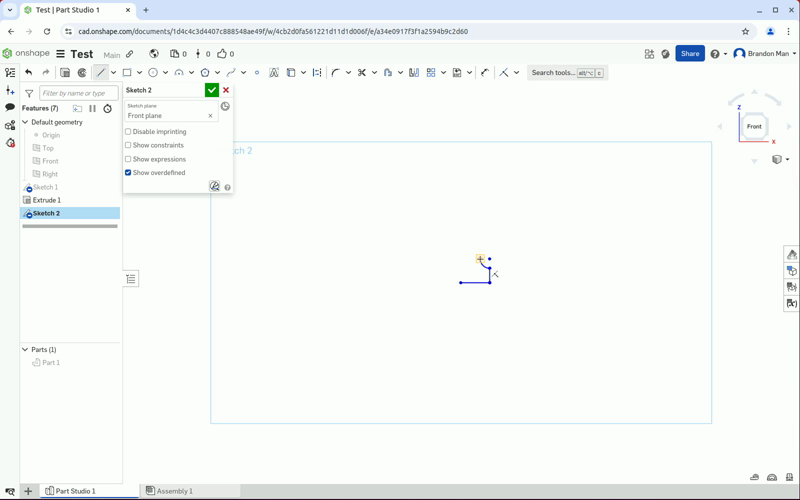
click(480, 258)
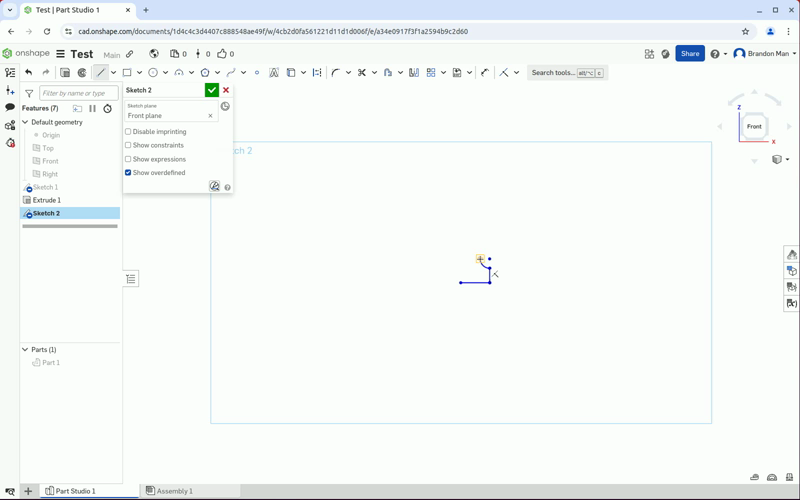
key_down(shift)
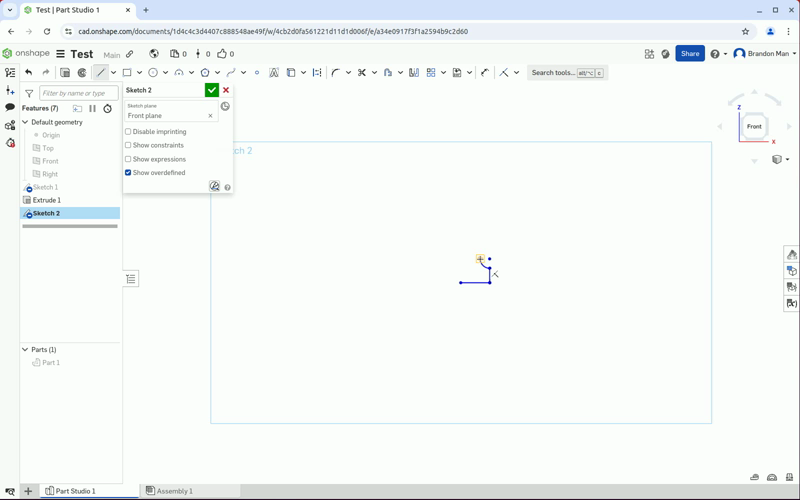
mouse_move(510, 258)
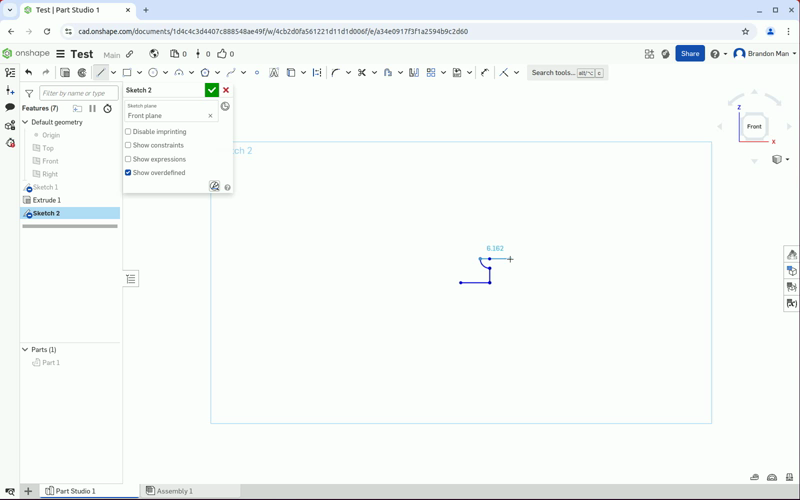
mouse_move(460, 258)
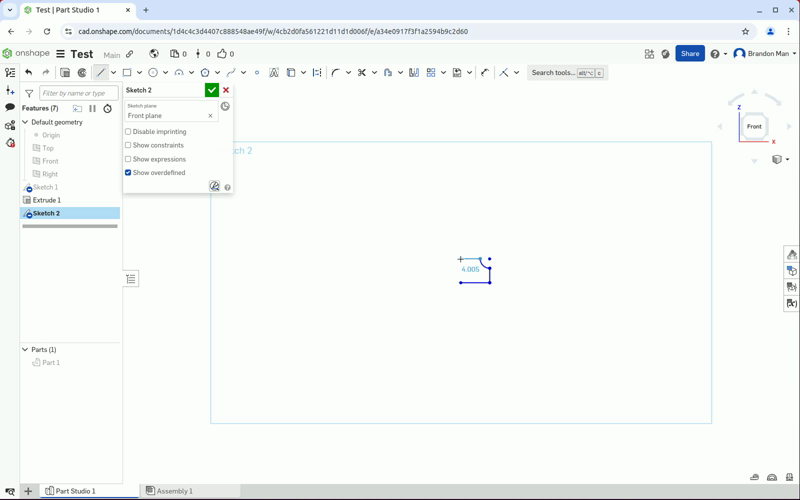
click(460, 258)
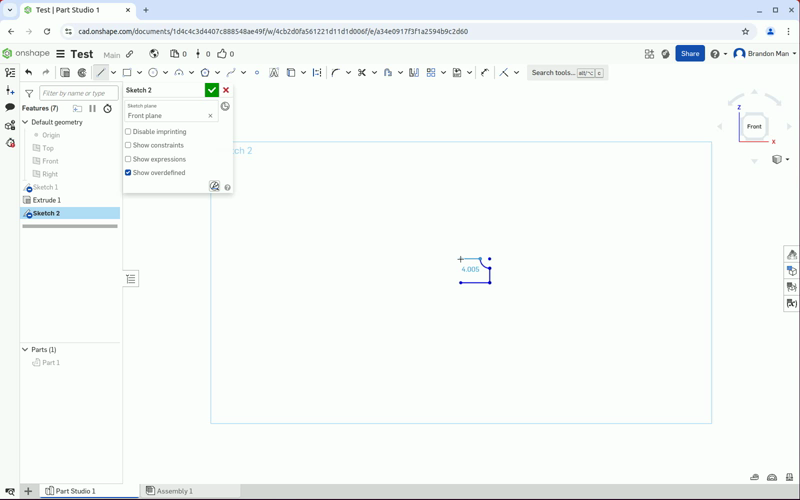
key_up(shift)
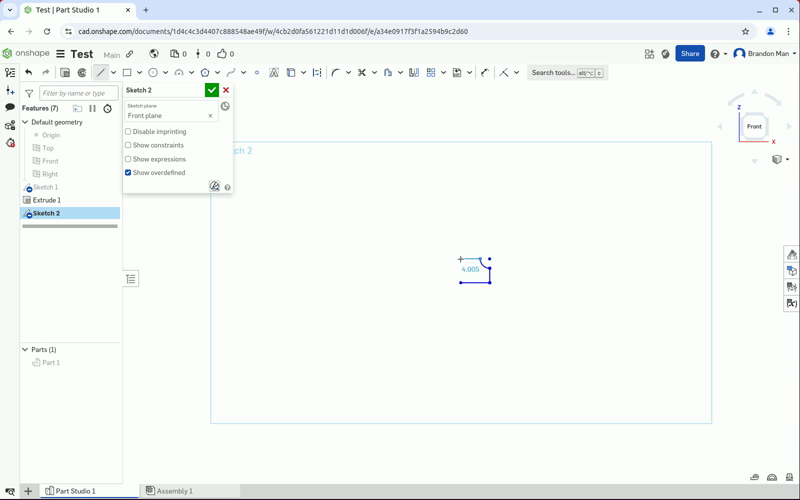
mouse_move(490, 258)
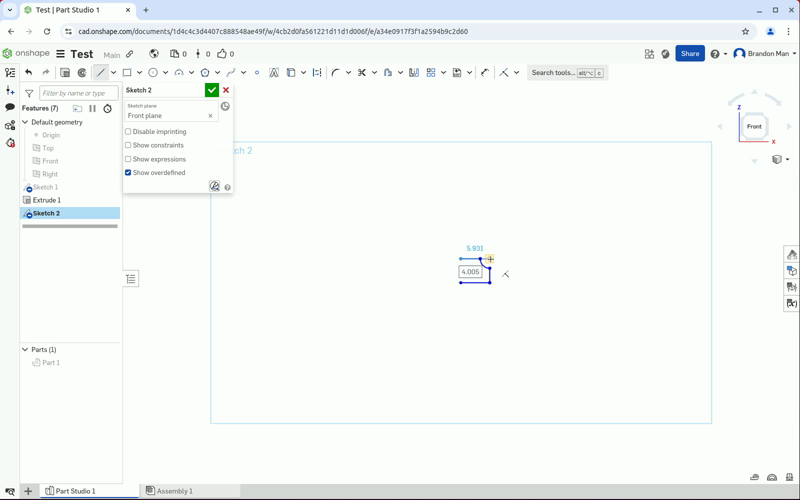
key_down(shift)
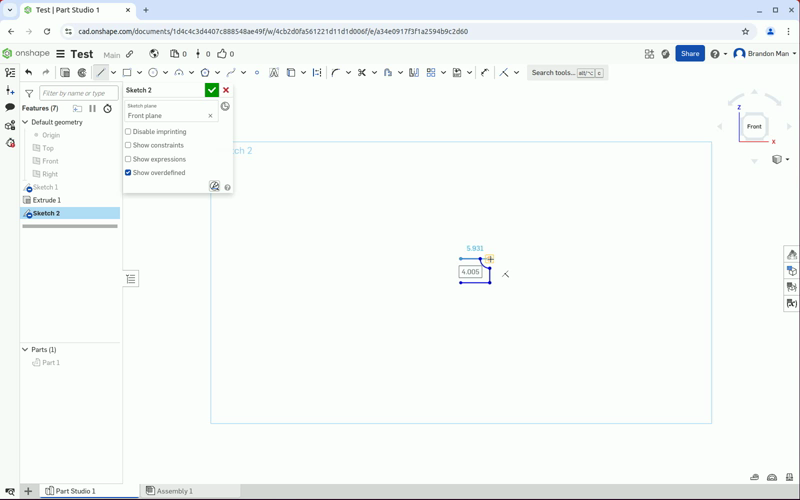
mouse_move(460, 282)
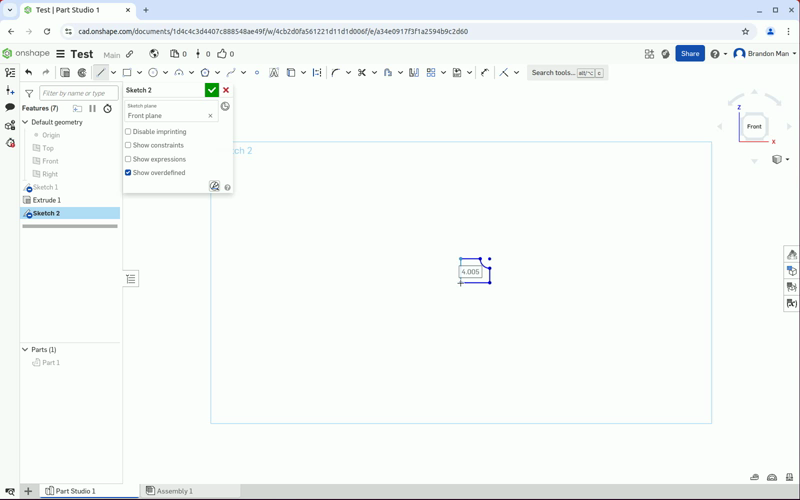
key_up(shift)
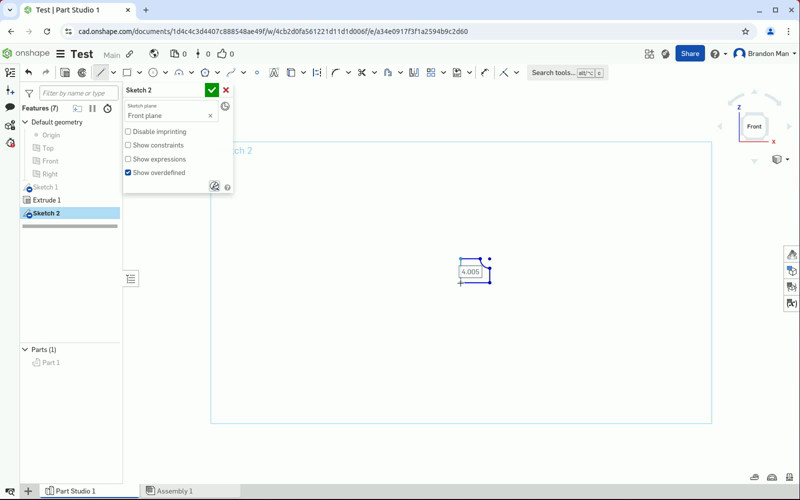
click(460, 282)
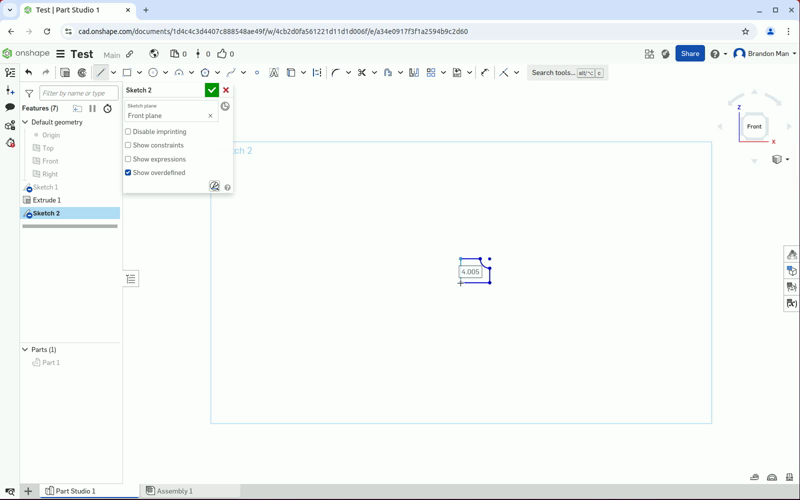
key(esc)
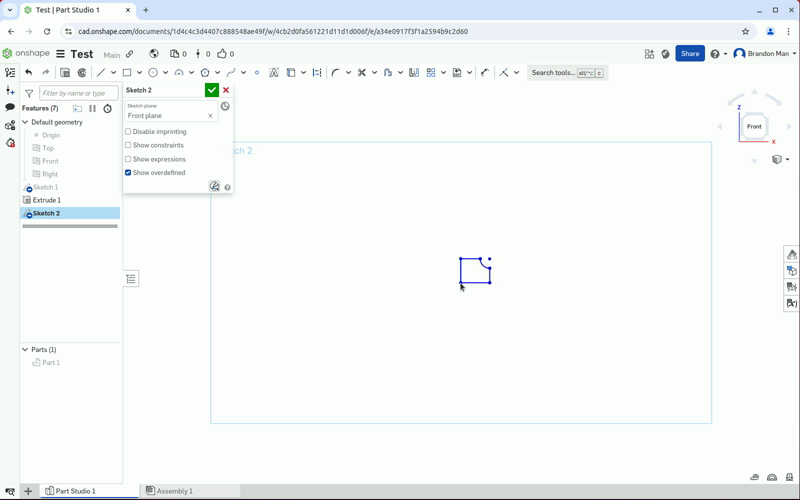
mouse_move(471, 280)
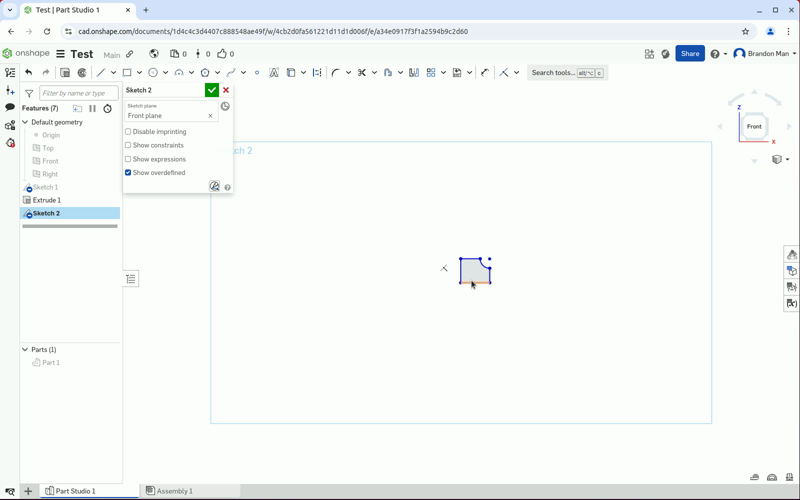
scroll(6)
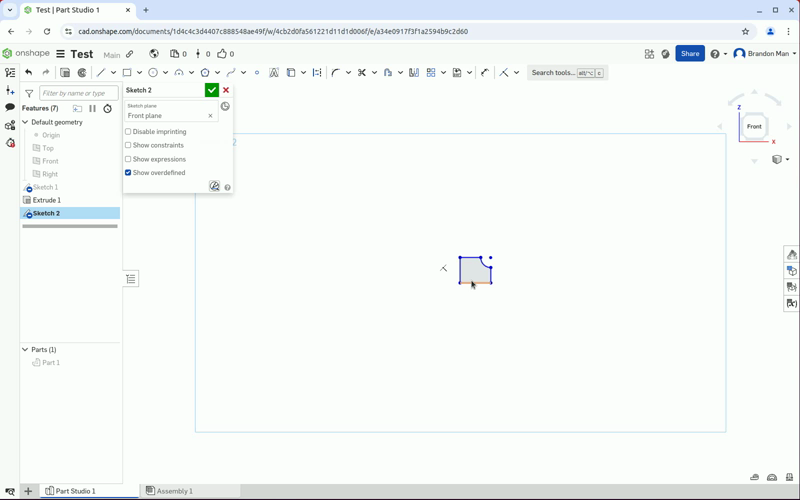
scroll(6)
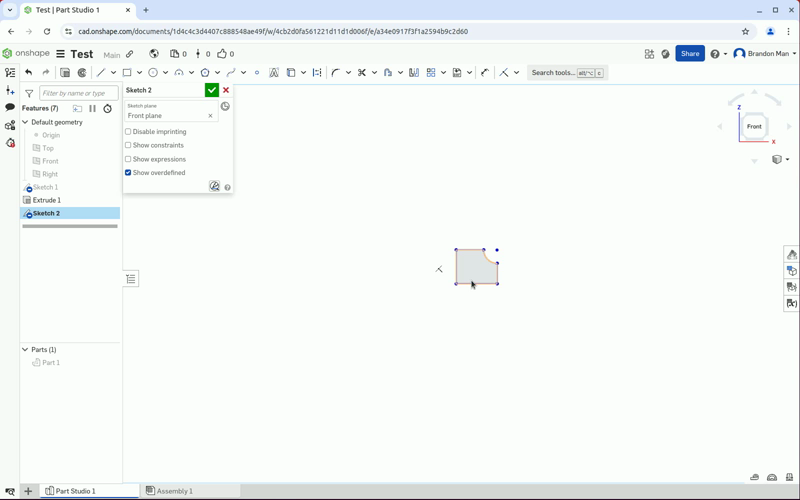
scroll(6)
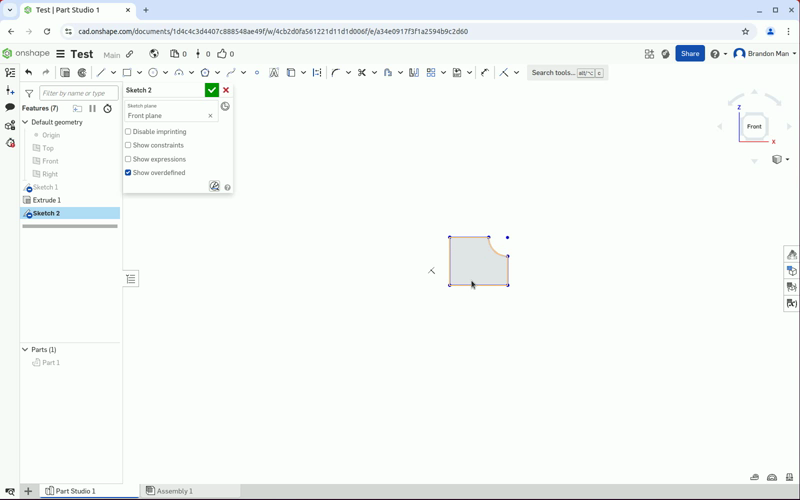
scroll(6)
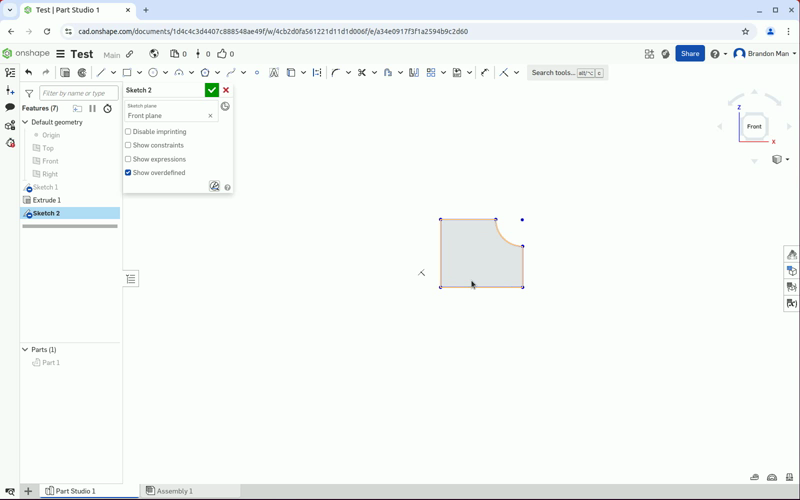
scroll(6)
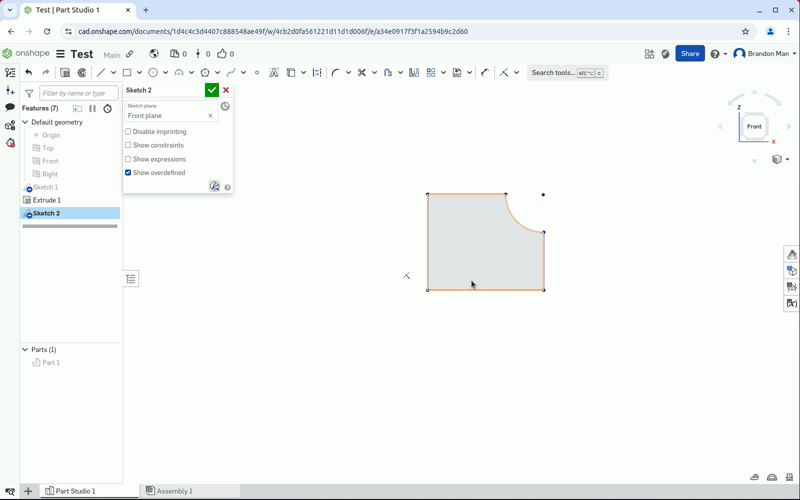
scroll(6)
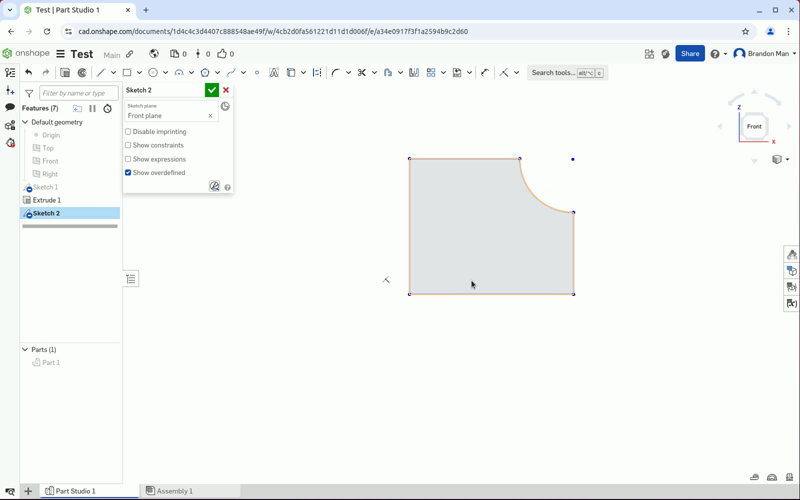
scroll(6)
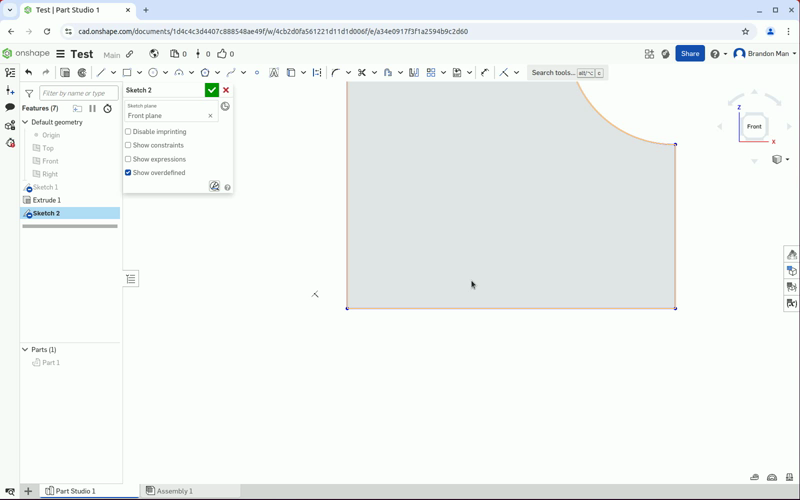
click(471, 280)
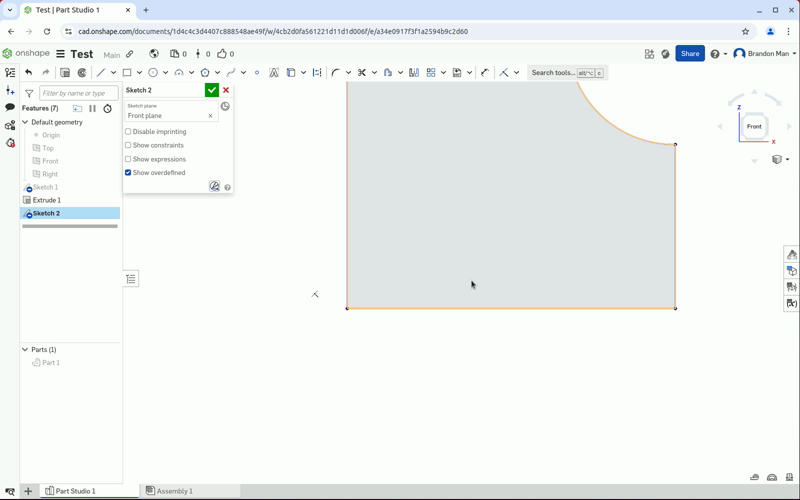
scroll(-6)
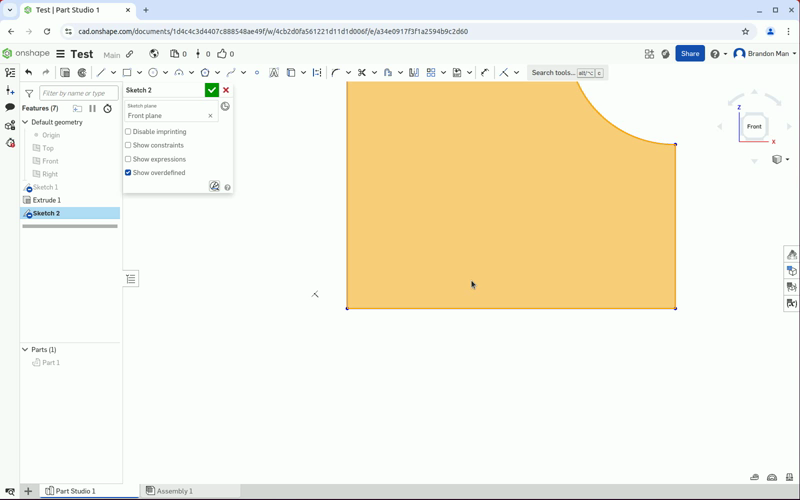
scroll(-6)
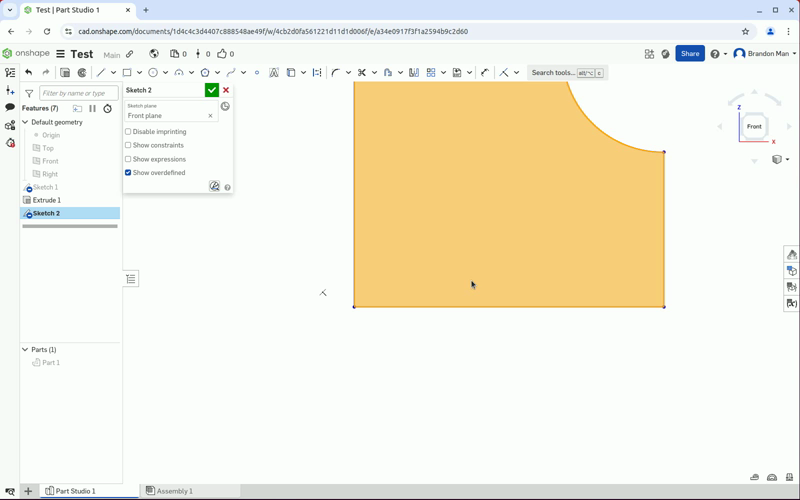
scroll(-6)
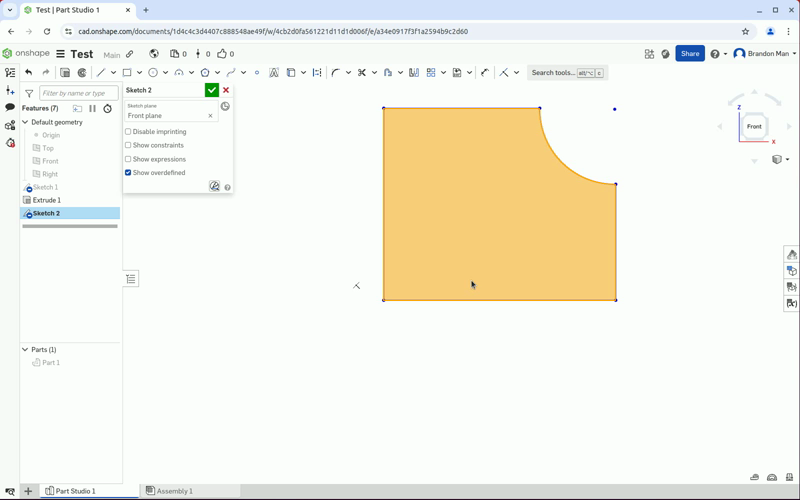
scroll(-6)
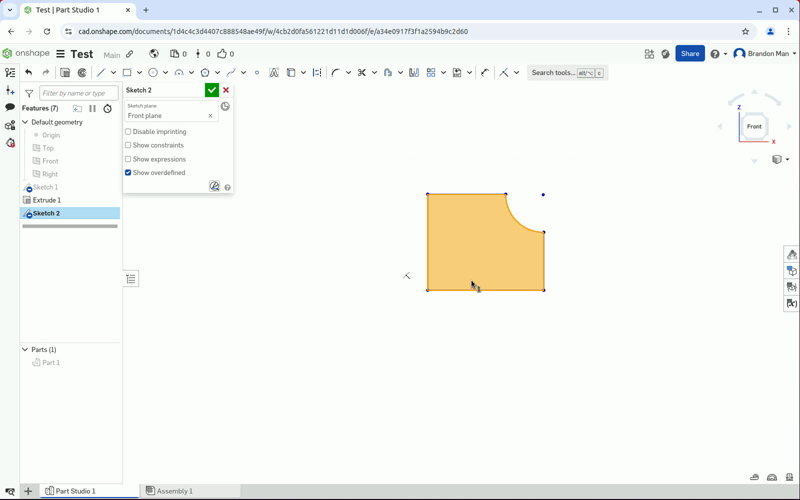
scroll(-6)
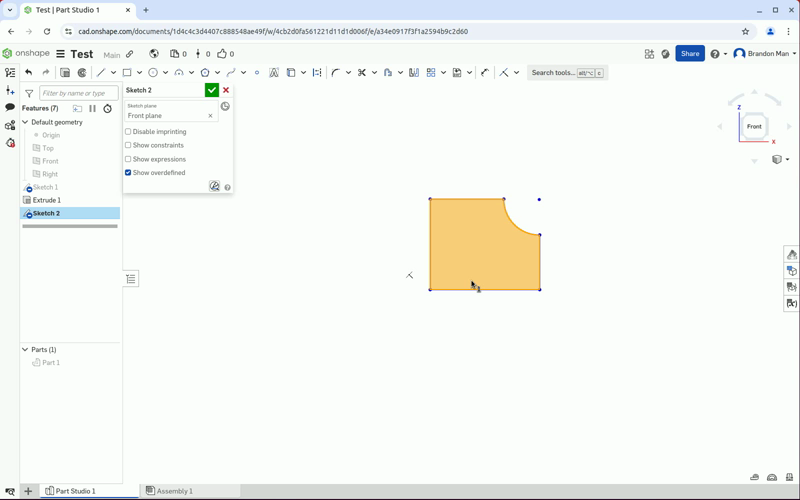
scroll(-6)
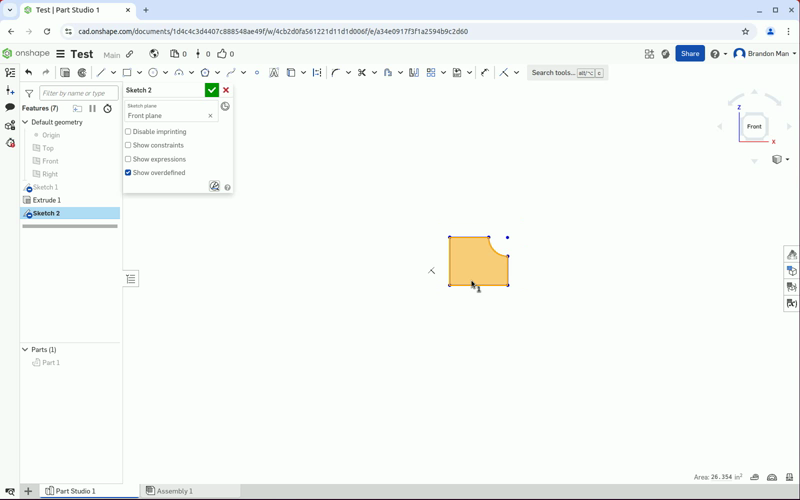
scroll(-6)
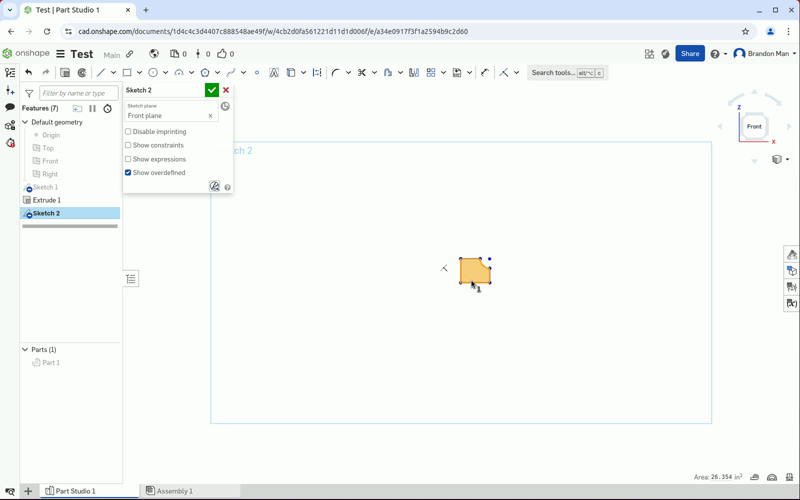
mouse_move(73, 352)
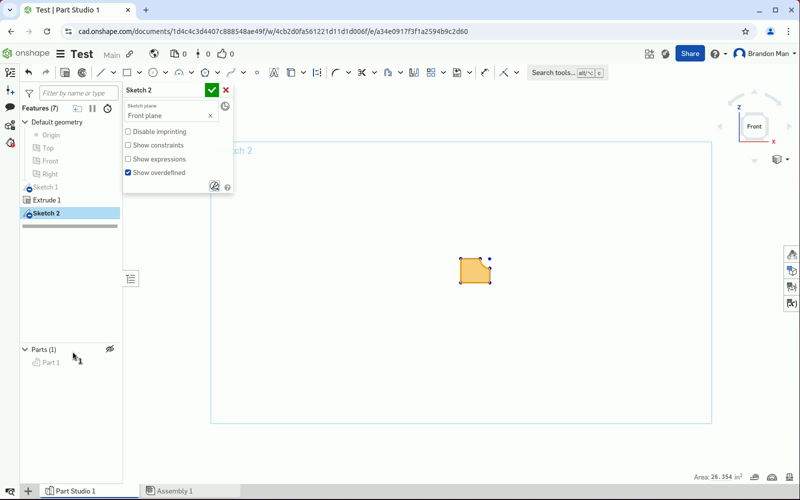
key(shift+y)
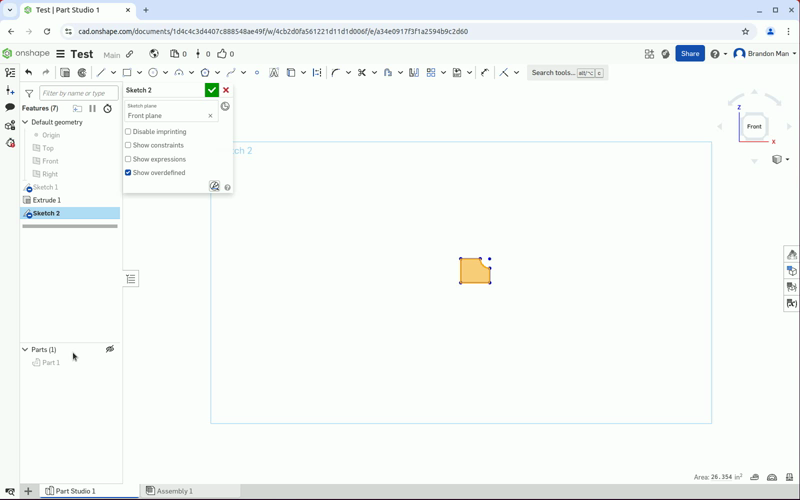
key(shift+e)
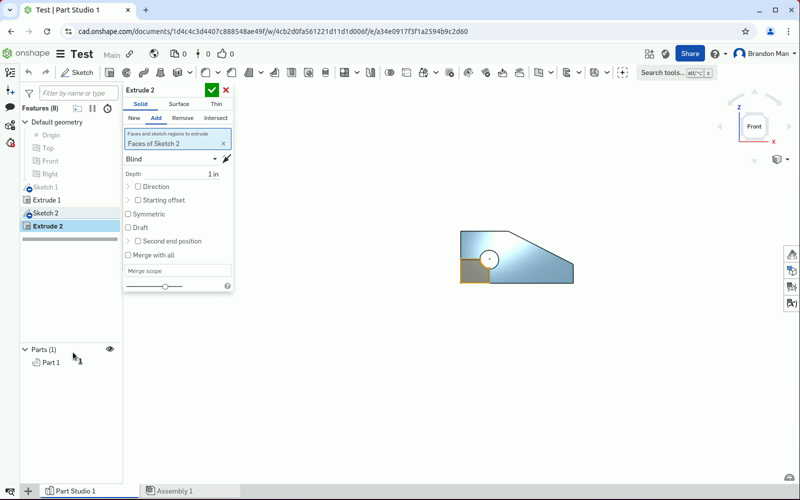
mouse_move(143, 106)
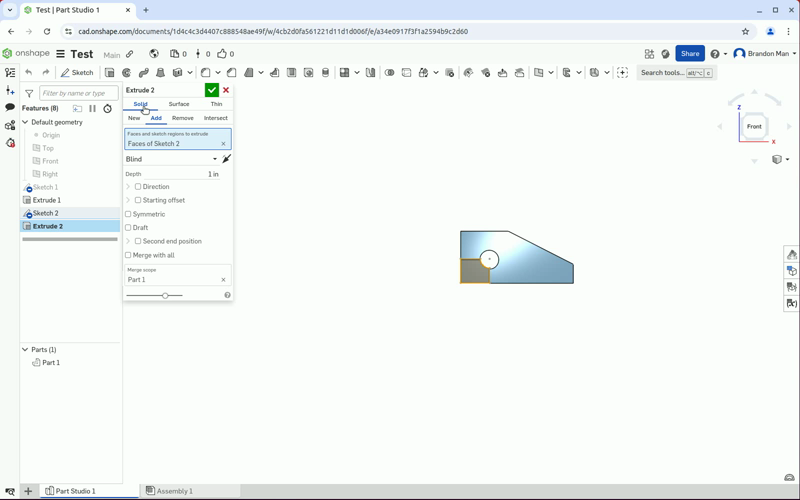
click(143, 106)
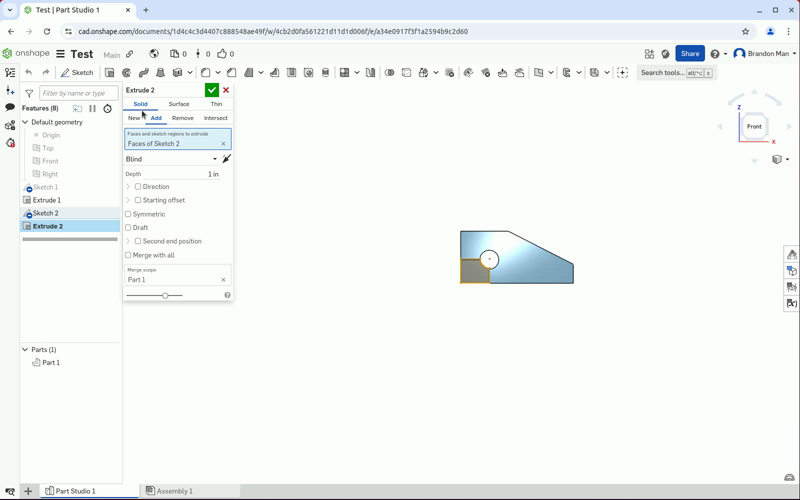
mouse_move(137, 120)
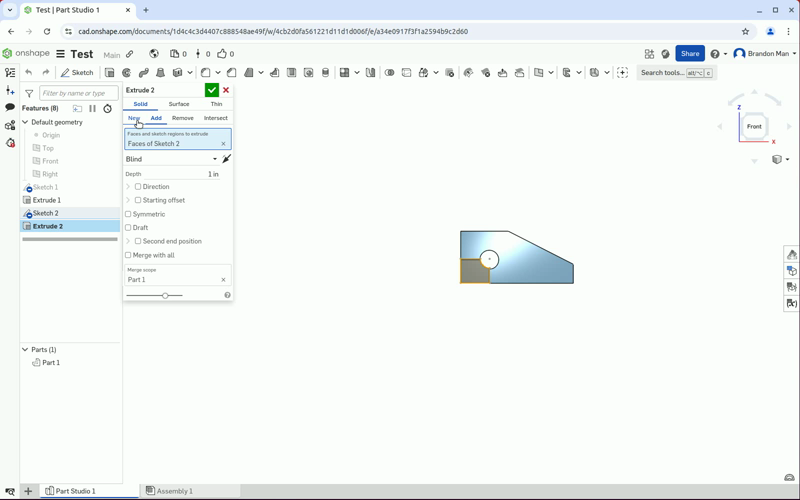
click(137, 120)
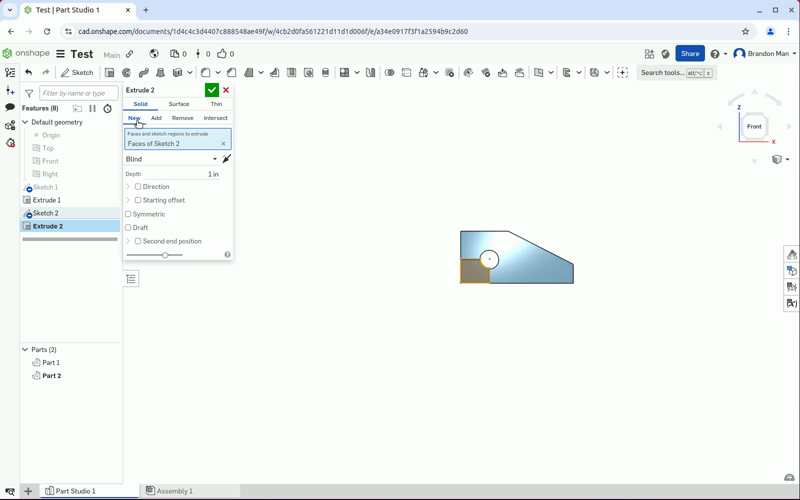
key(tab, 4)
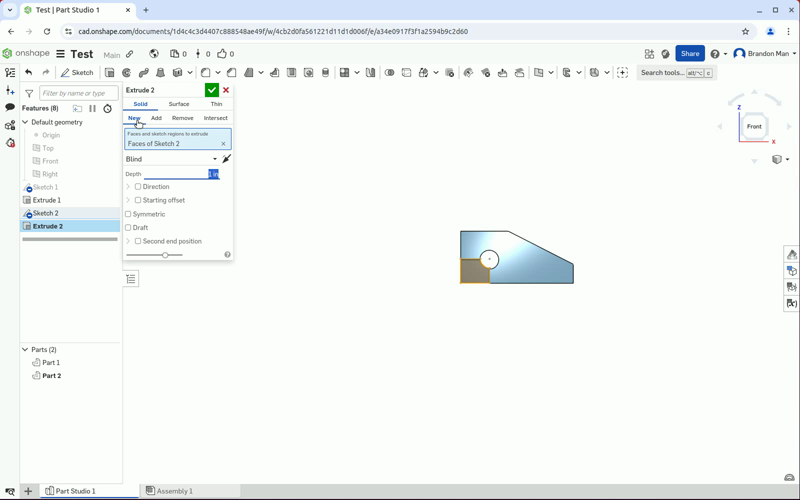
text(13.48)
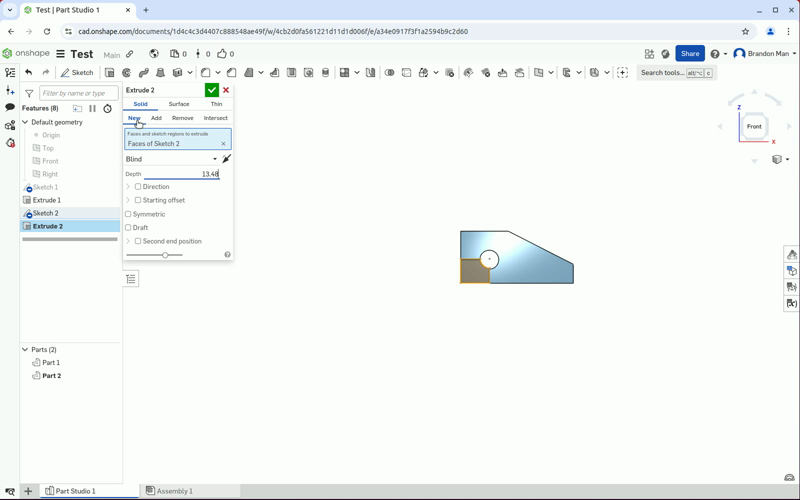
key(enter)
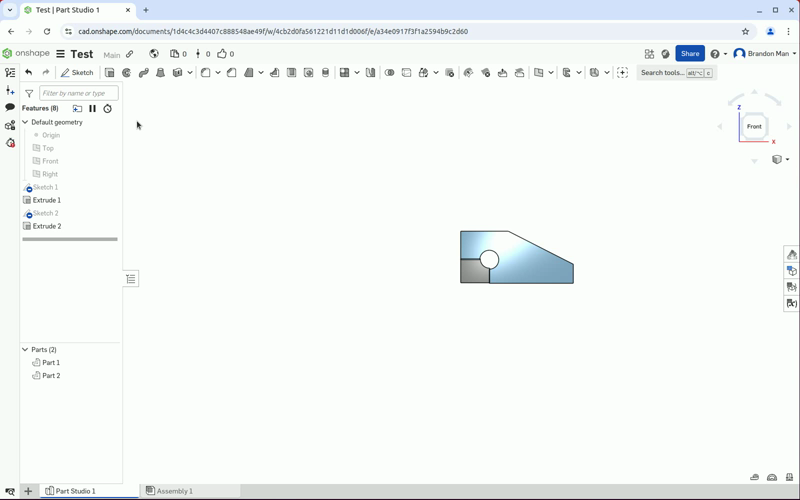
key(shift+h)
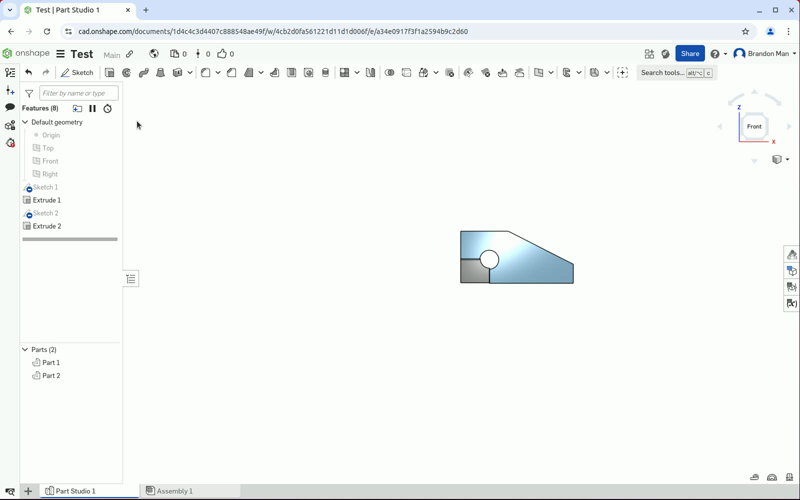
key(shift+h)
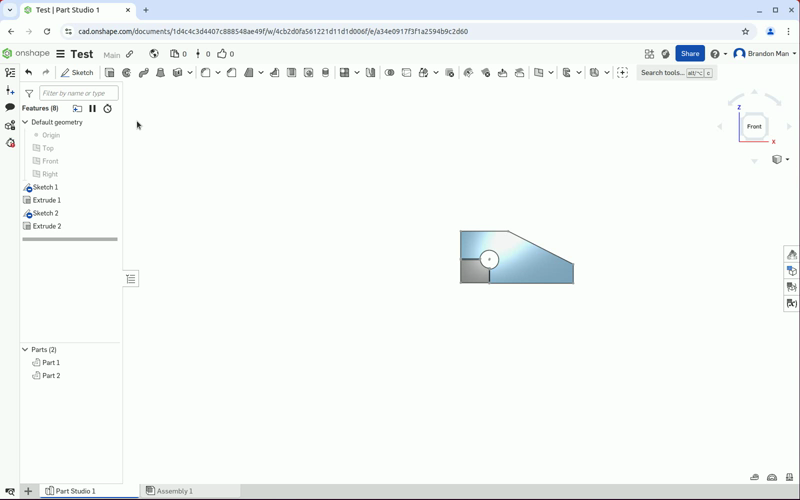
key(shift+7)
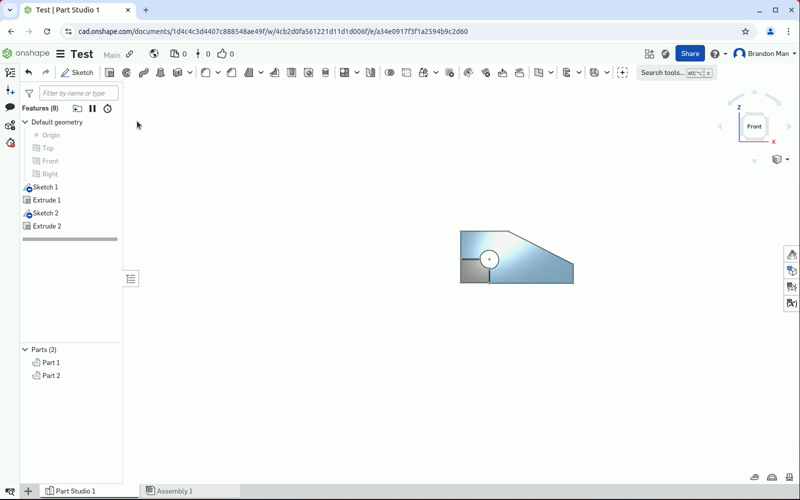
key(left, 2)
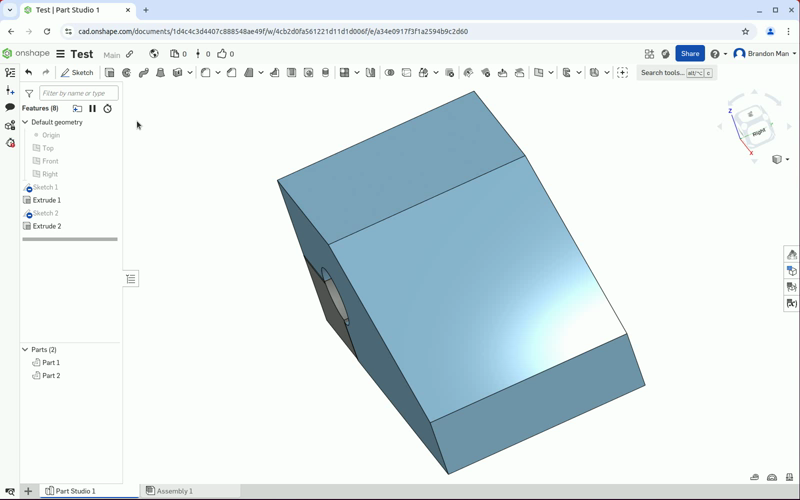
key(down, 2)
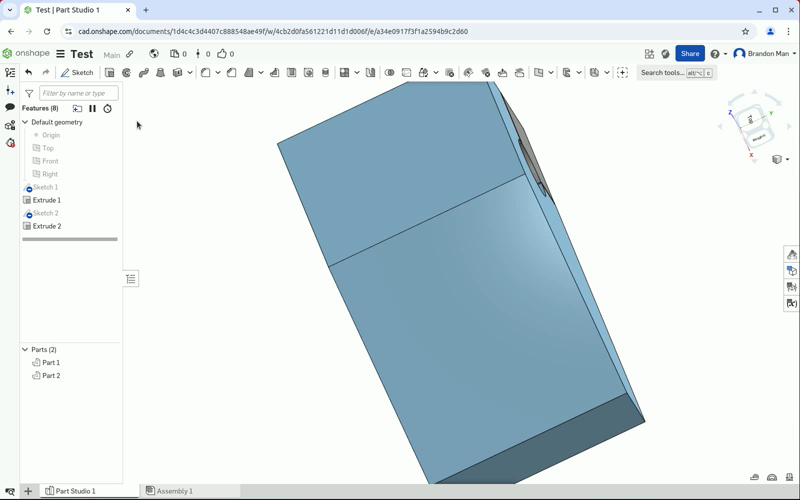
key(up, 2)
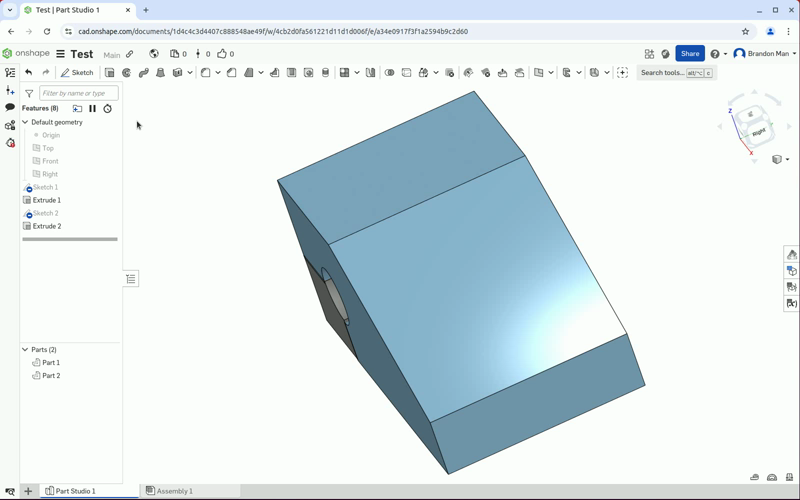
key(right, 2)
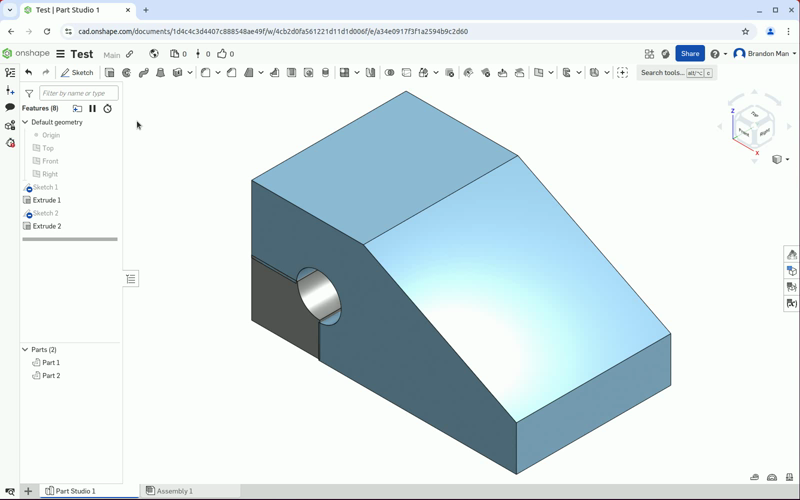
mouse_move(73, 189)
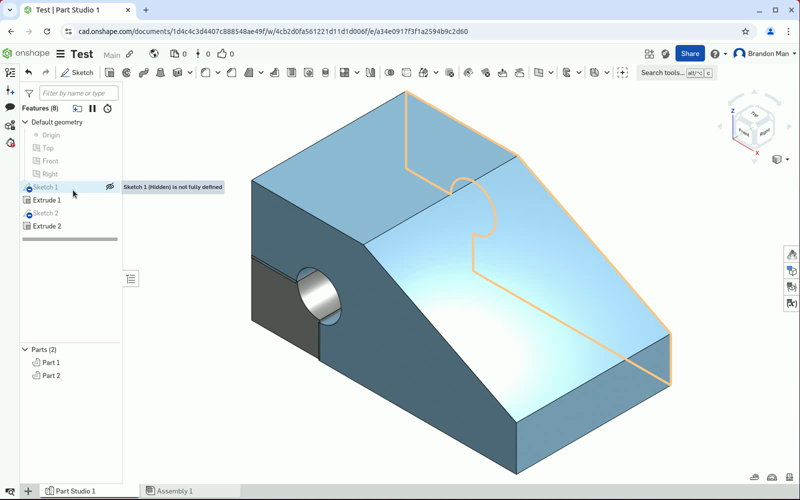
click(73, 189)